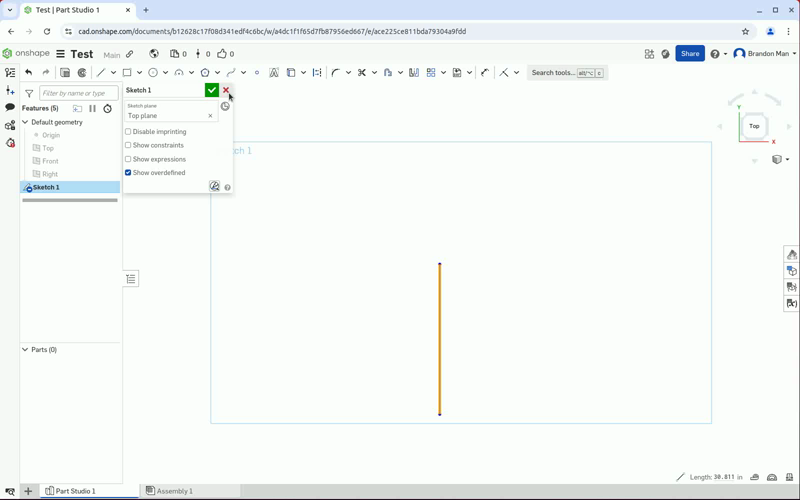
key(shift+h)
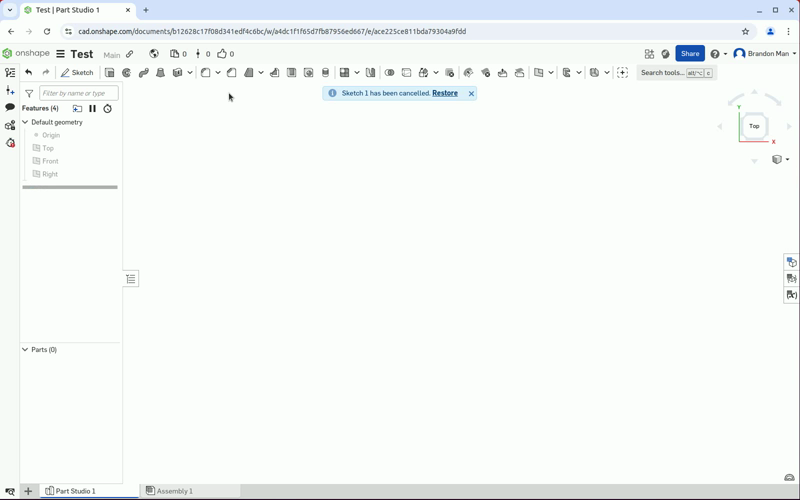
mouse_move(73, 352)
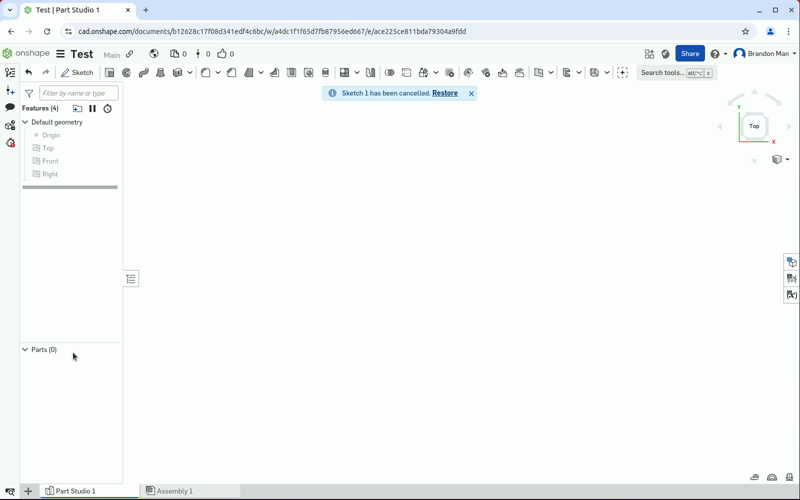
key(y)
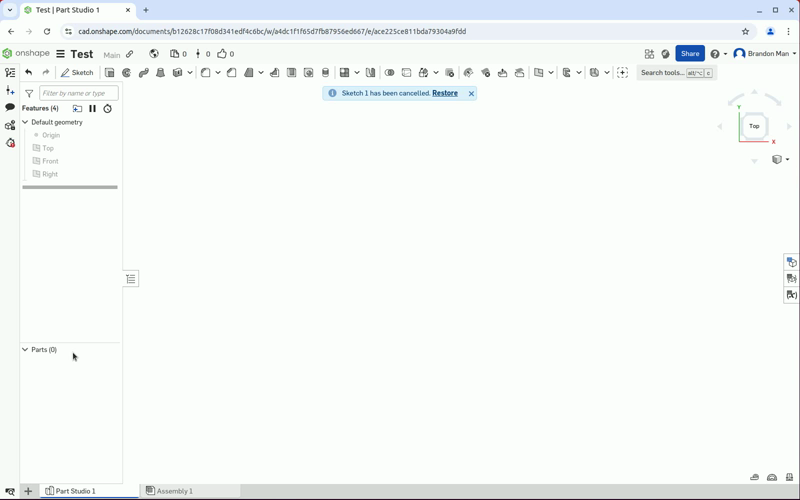
key(shift+p)
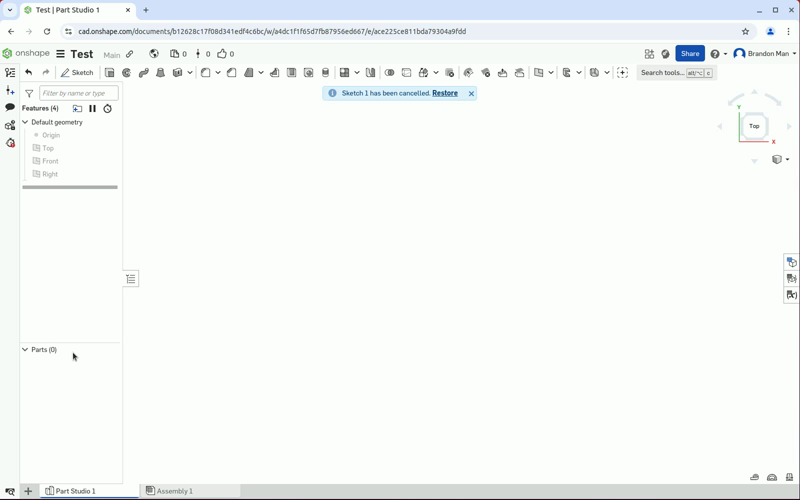
key(space)
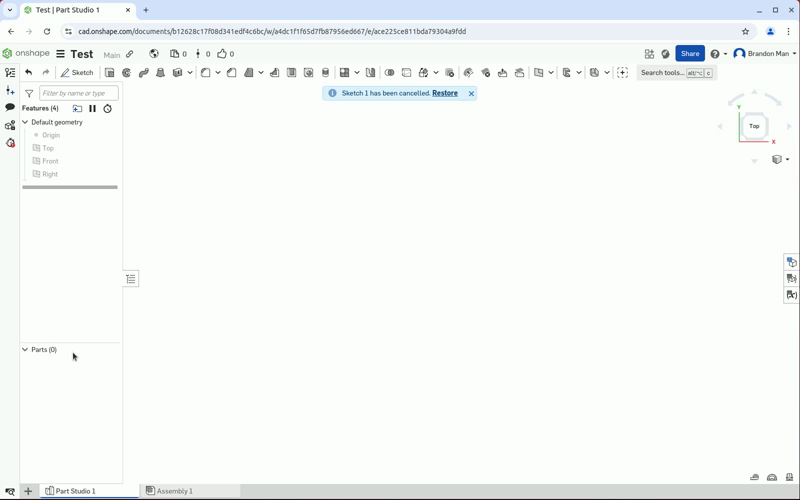
key_down(shift)
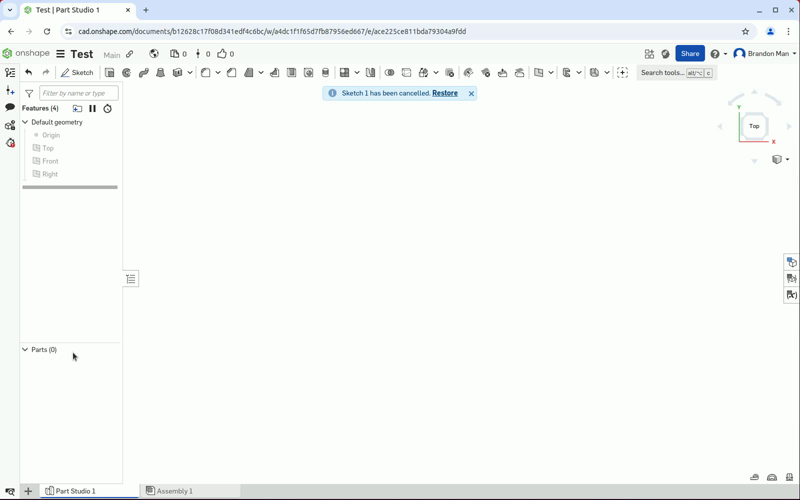
key(up)
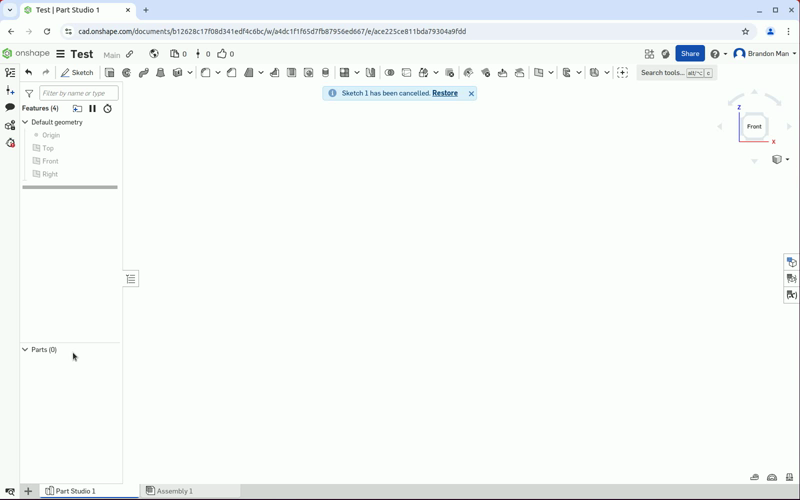
key_up(shift)
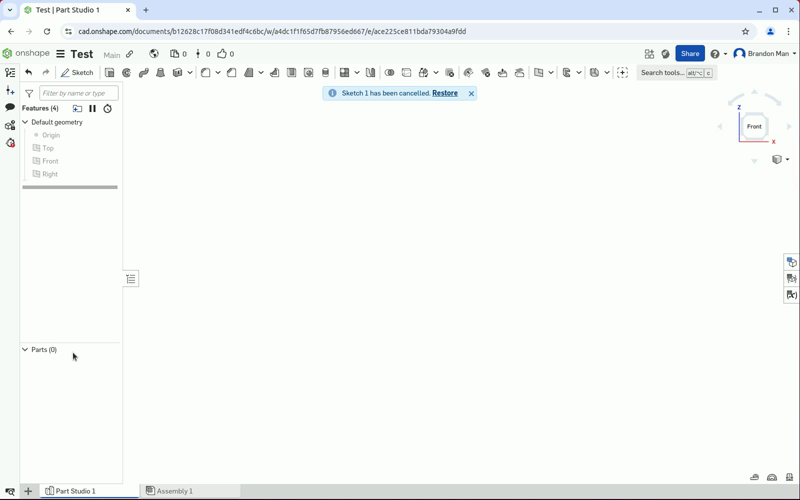
mouse_move(73, 352)
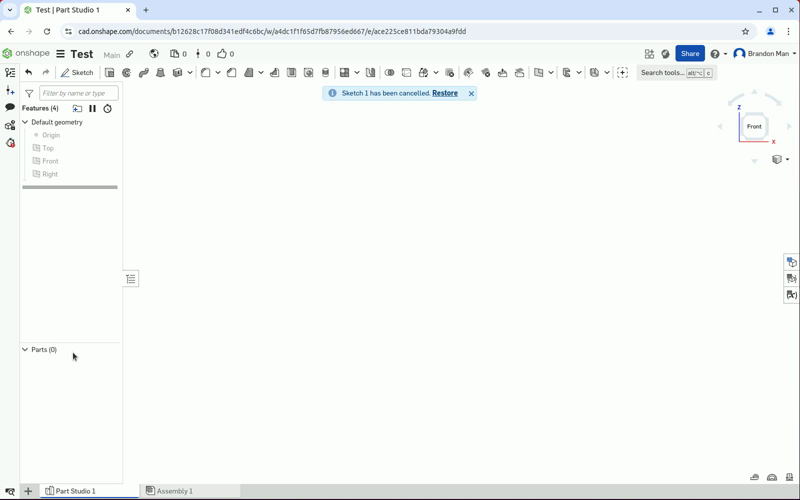
key(shift+y)
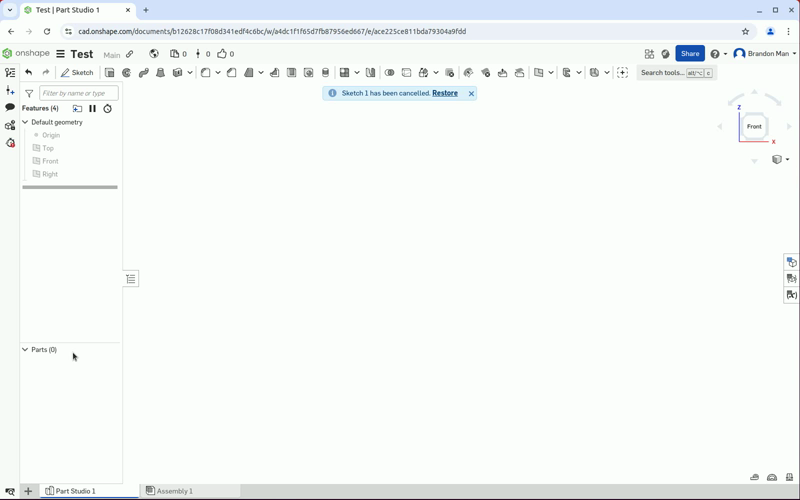
key(shift+s)
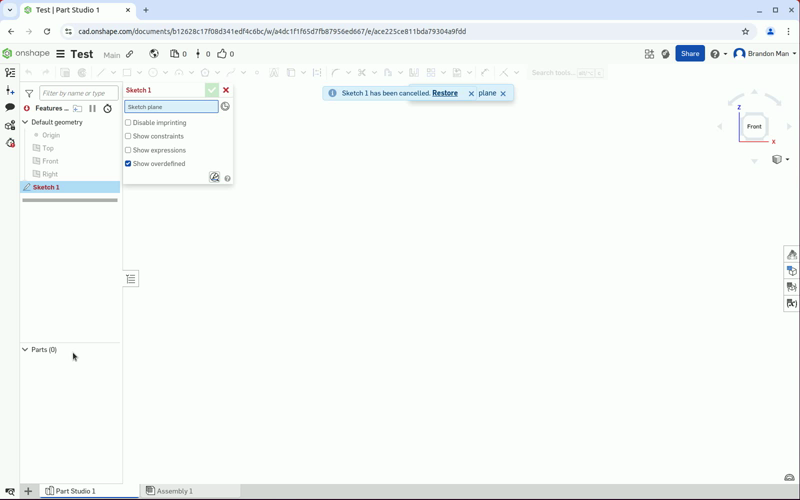
mouse_move(73, 163)
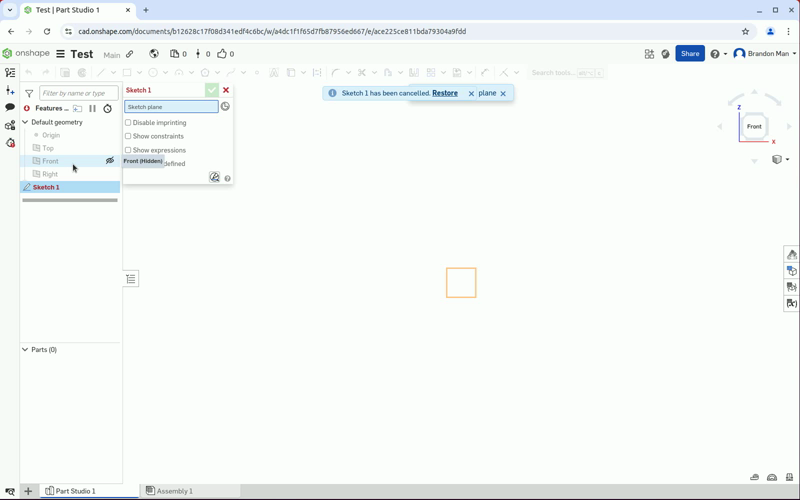
click(73, 163)
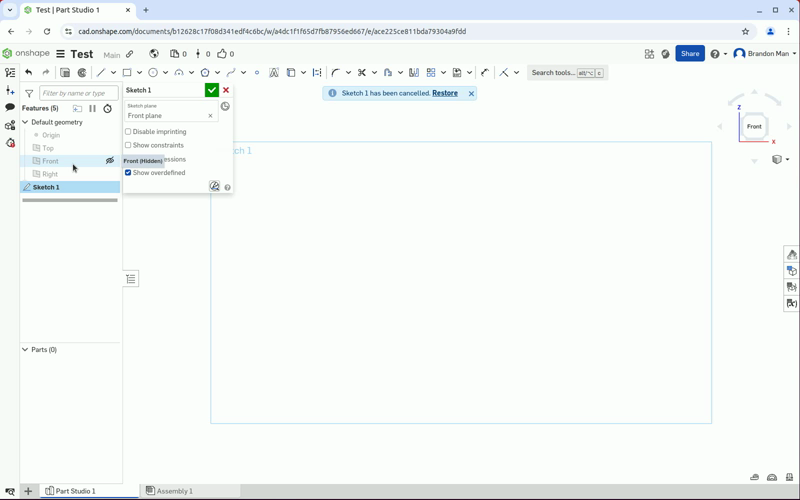
mouse_move(73, 352)
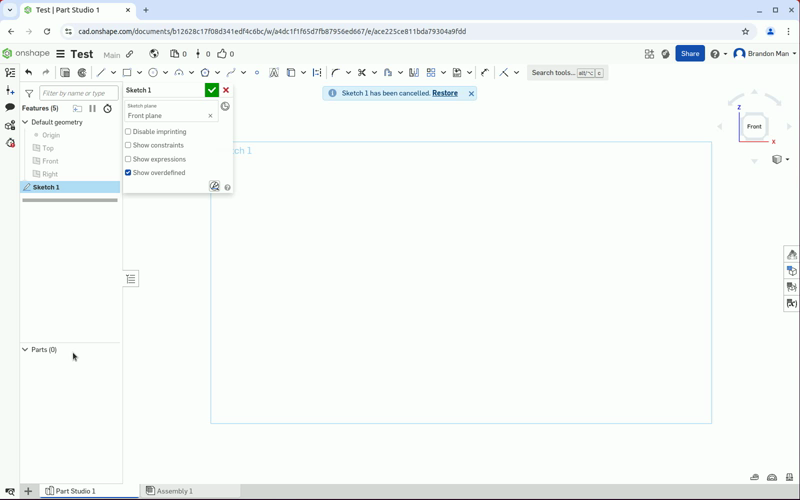
key(y)
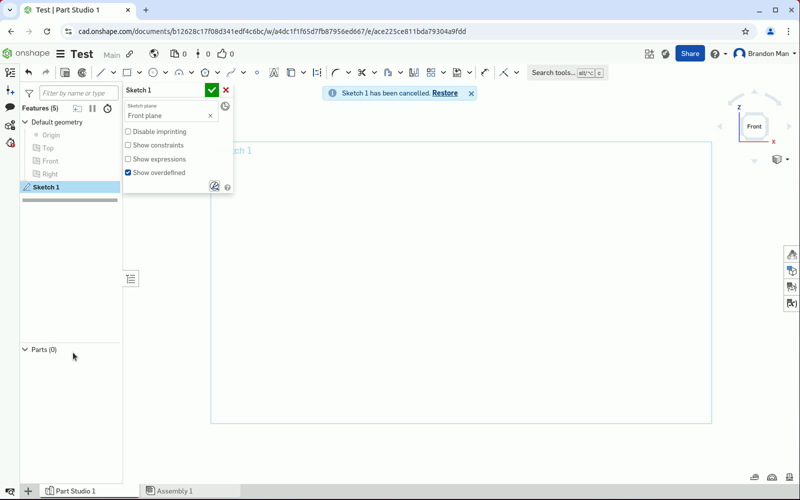
key(l)
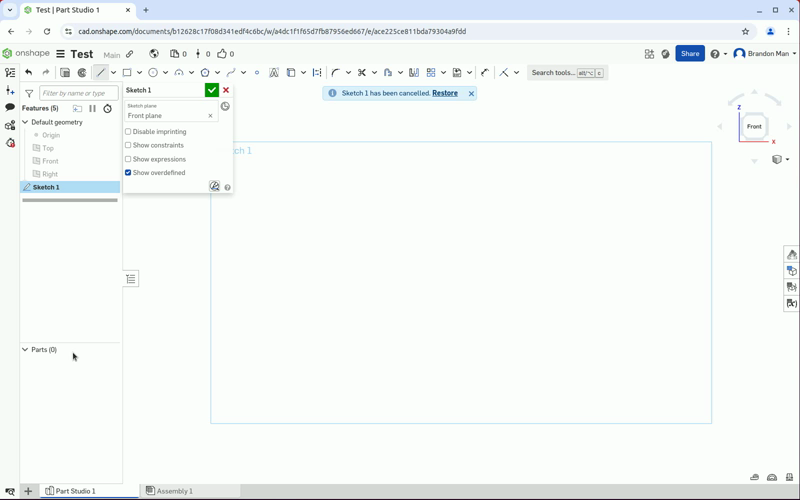
key_down(shift)
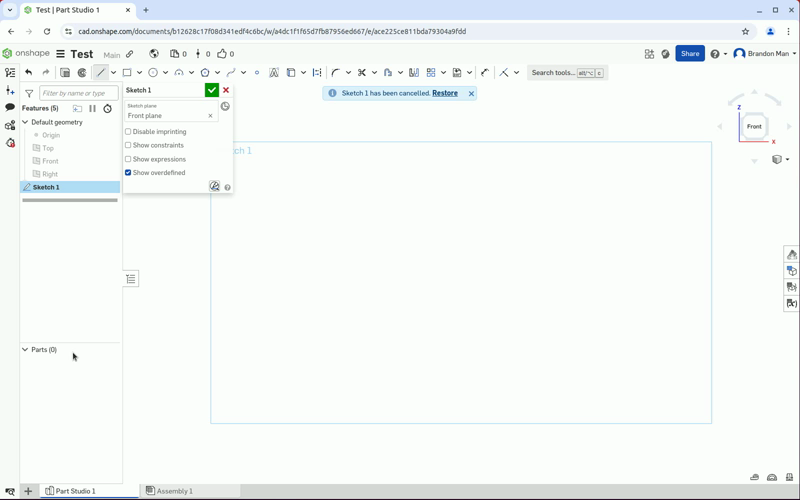
mouse_move(386, 298)
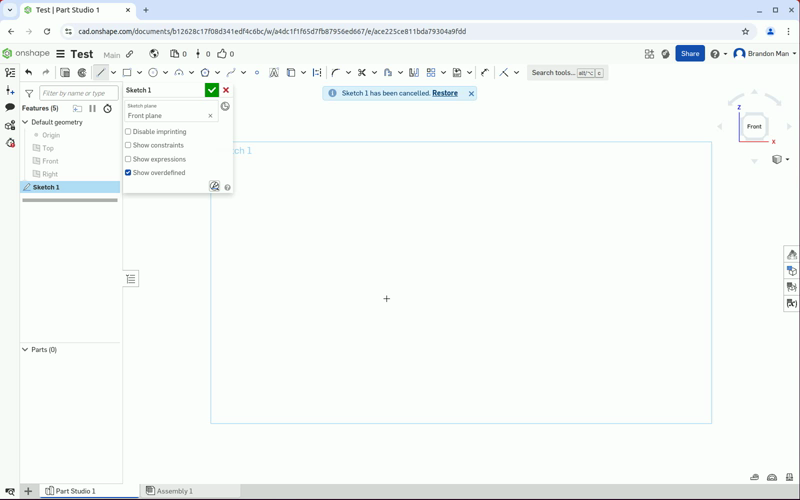
click(386, 298)
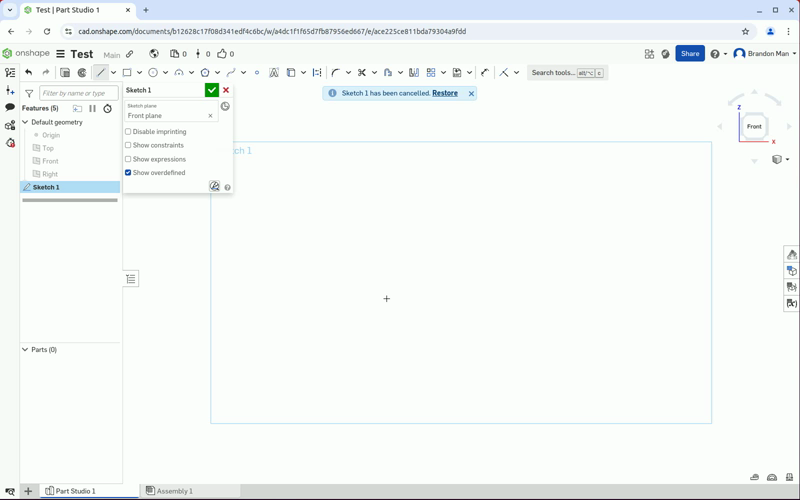
key_up(shift)
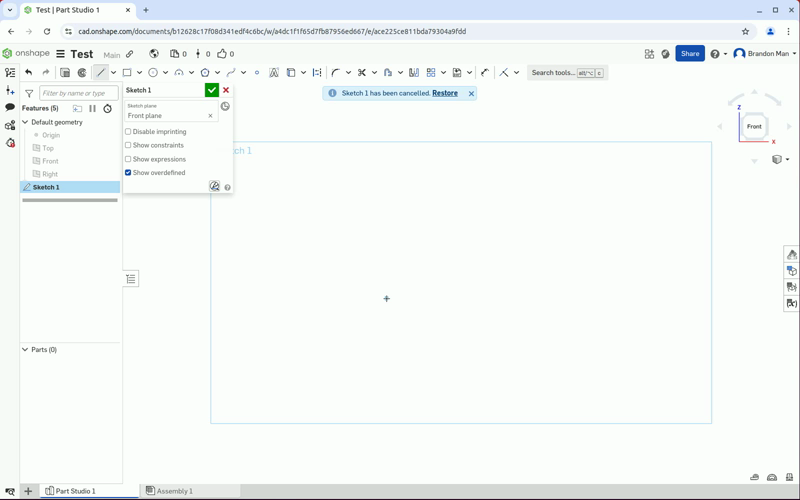
key_down(shift)
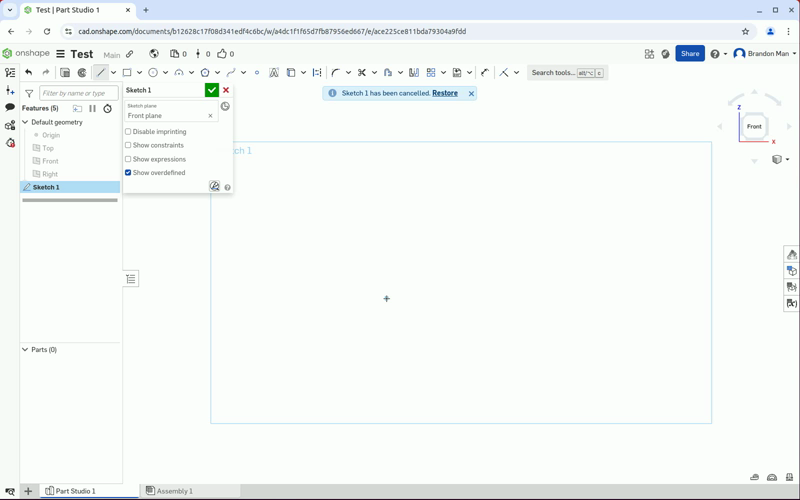
mouse_move(499, 298)
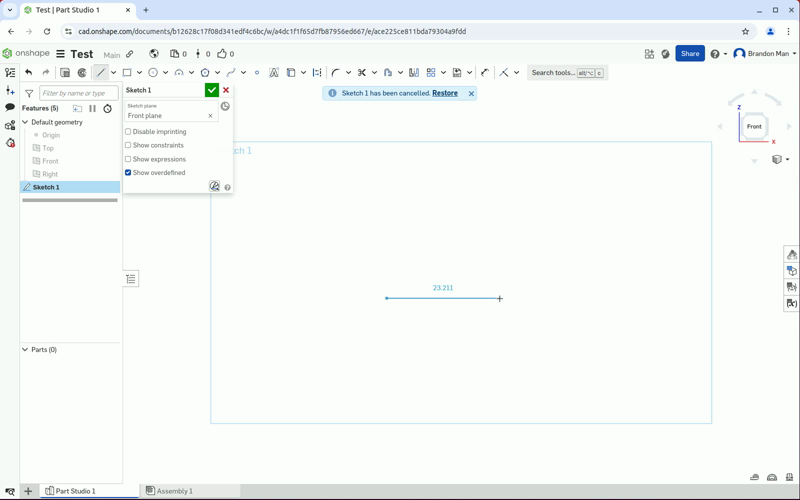
click(499, 298)
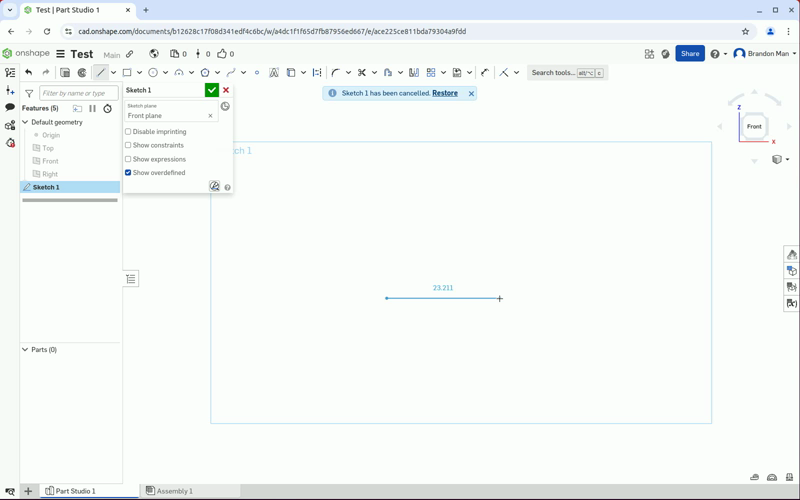
key_up(shift)
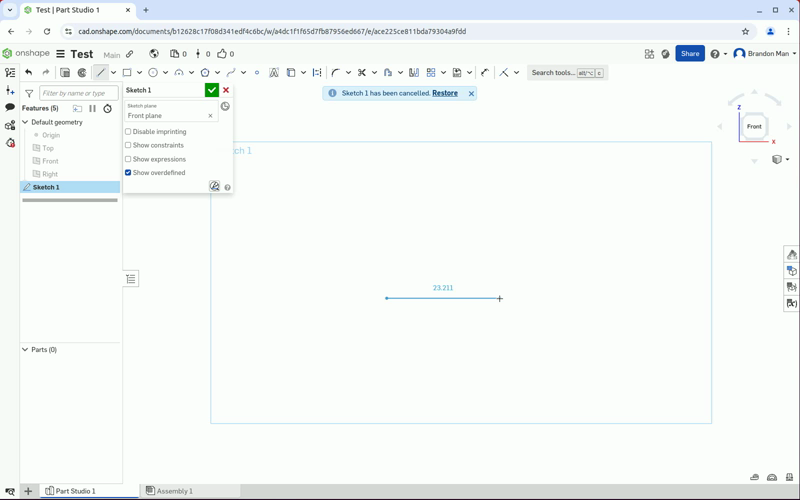
key_down(shift)
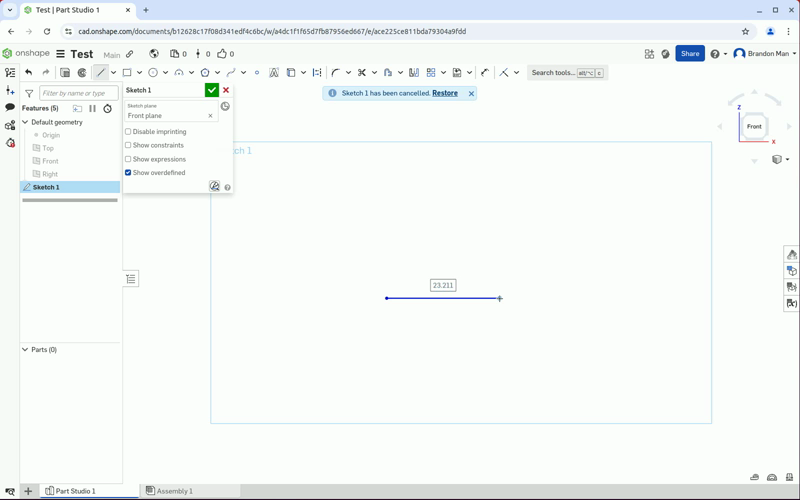
mouse_move(499, 185)
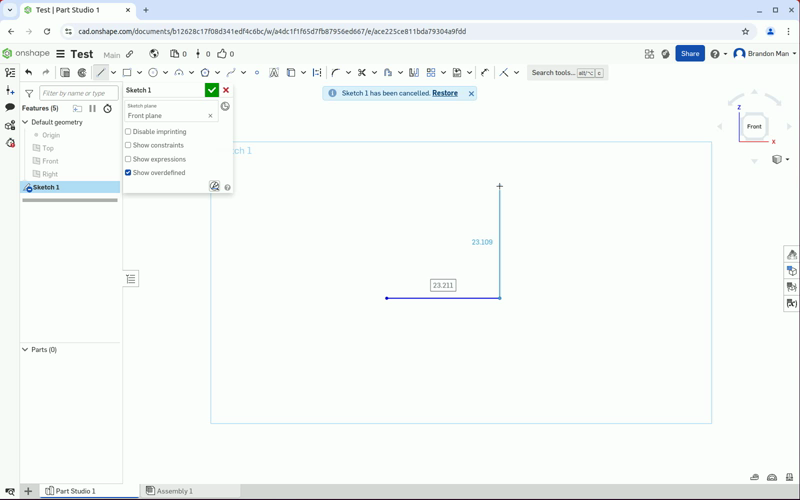
click(499, 185)
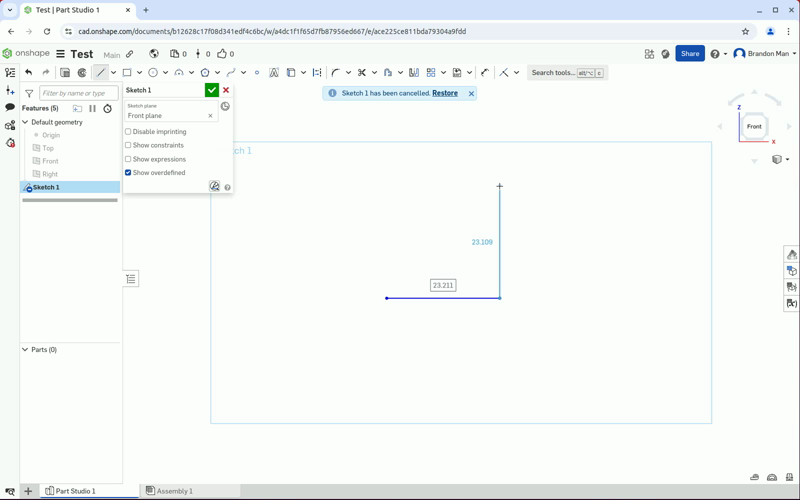
key_up(shift)
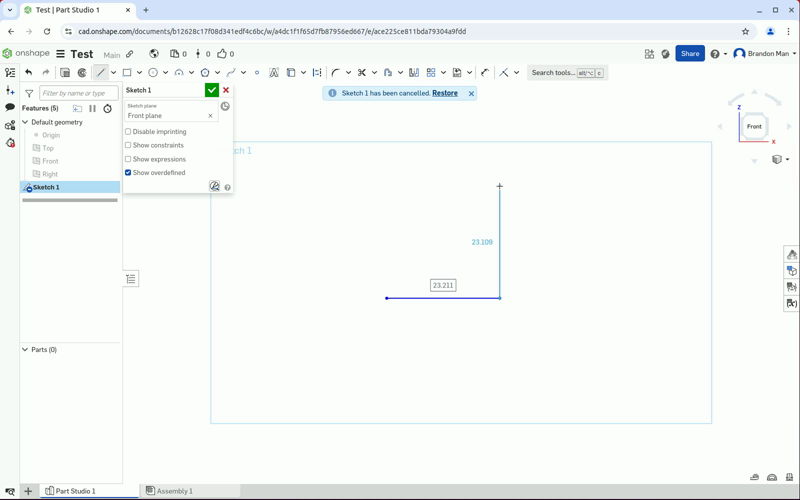
key_down(shift)
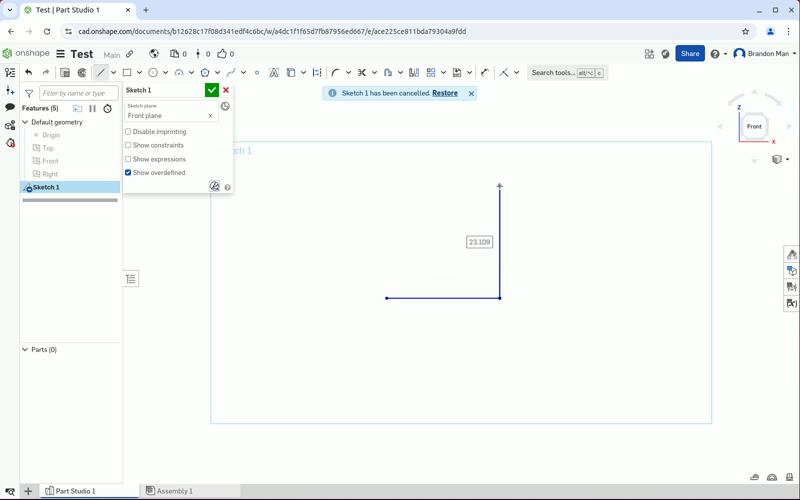
mouse_move(386, 185)
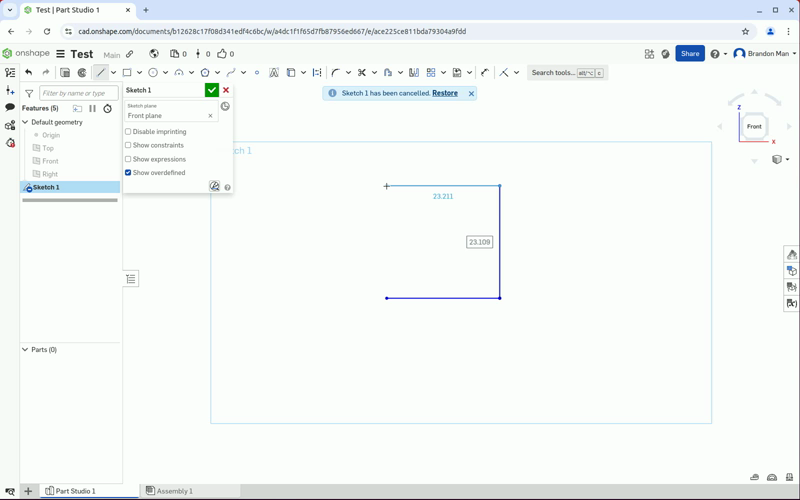
click(386, 185)
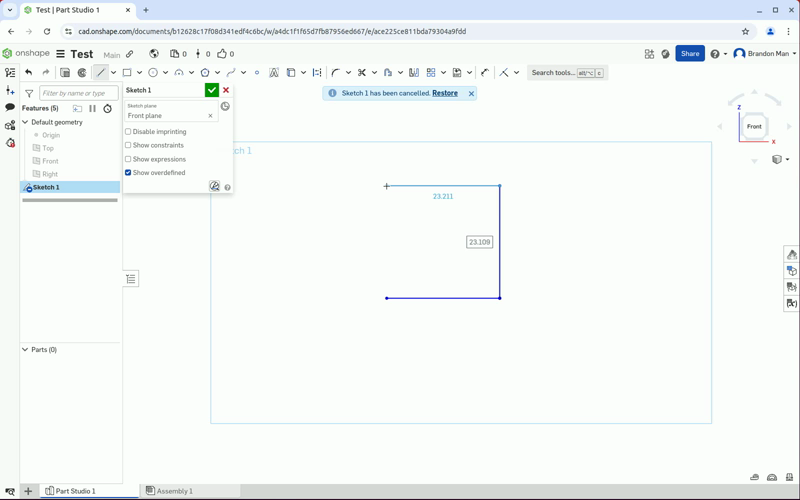
key_up(shift)
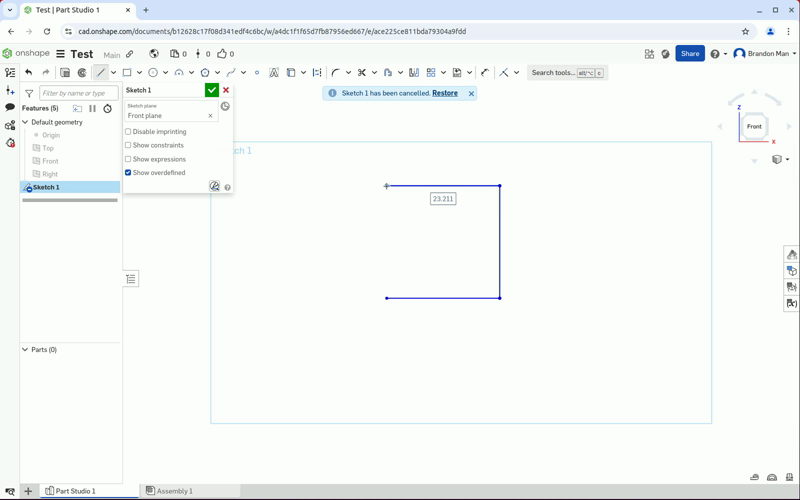
key_down(shift)
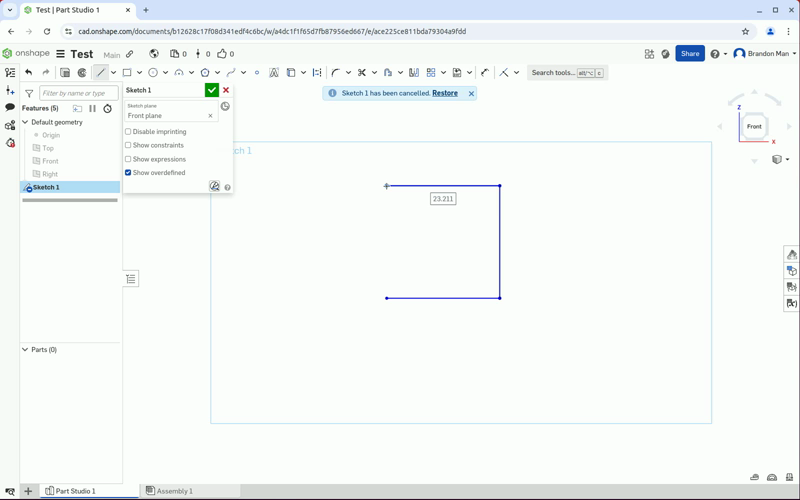
mouse_move(386, 298)
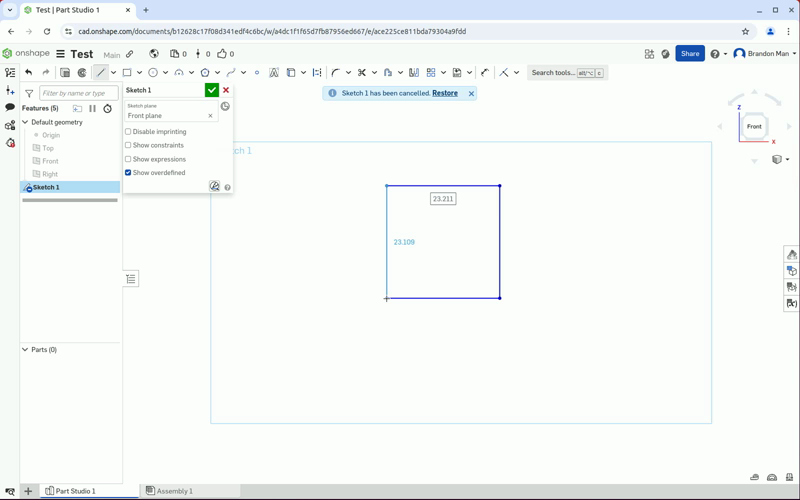
key_up(shift)
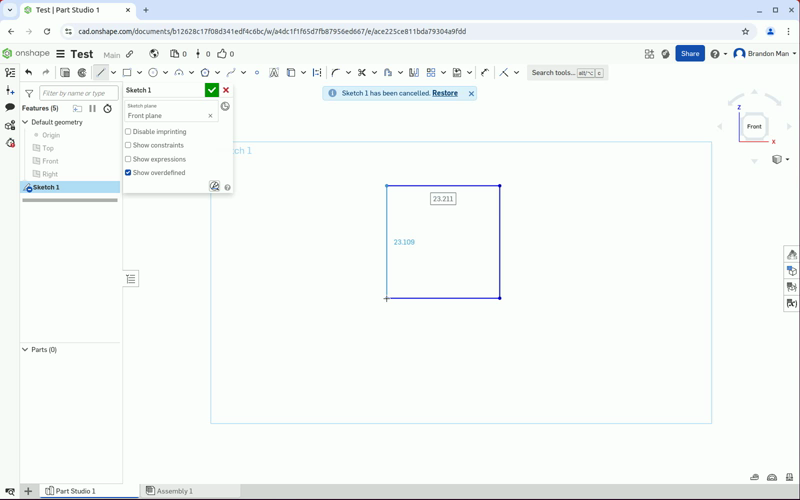
click(386, 298)
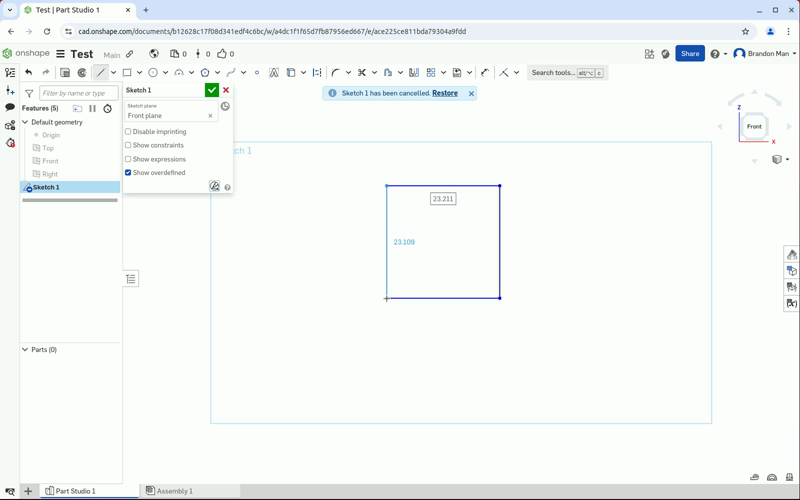
key(esc)
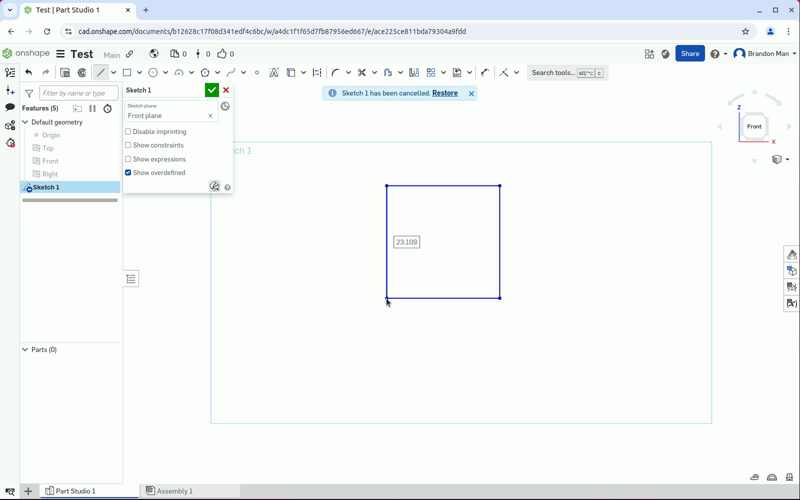
mouse_move(425, 276)
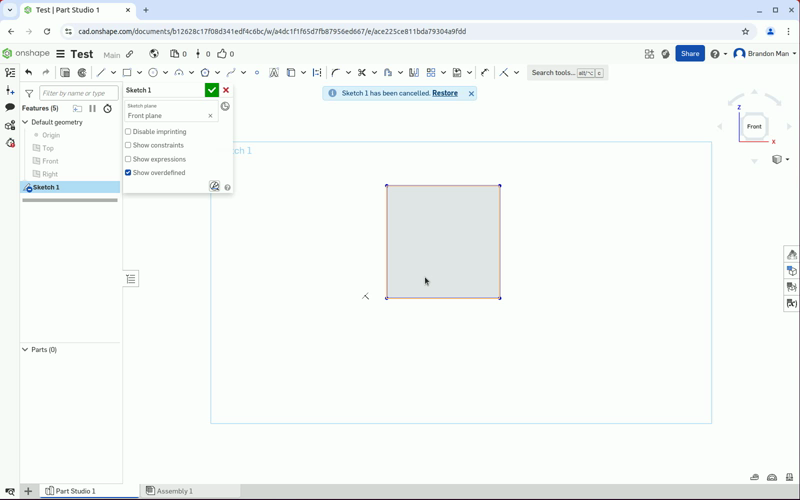
click(425, 276)
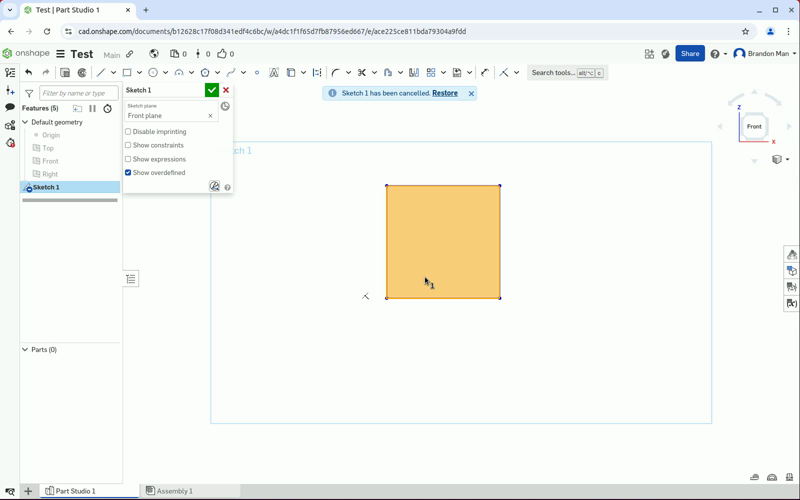
mouse_move(73, 352)
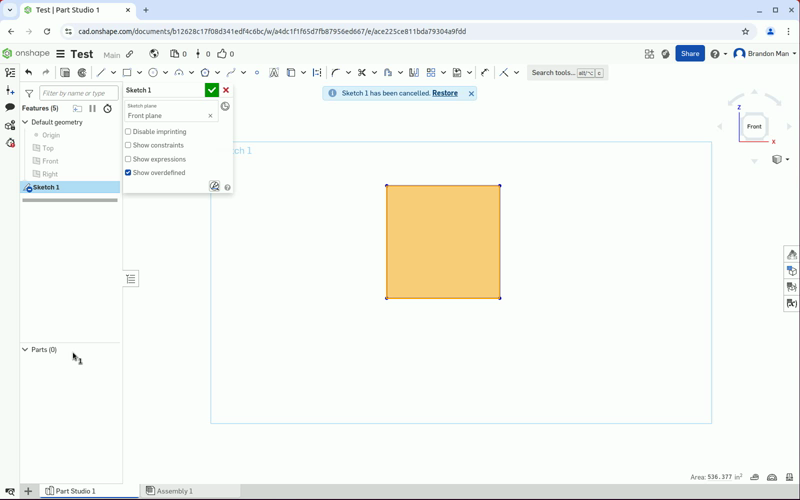
key(shift+y)
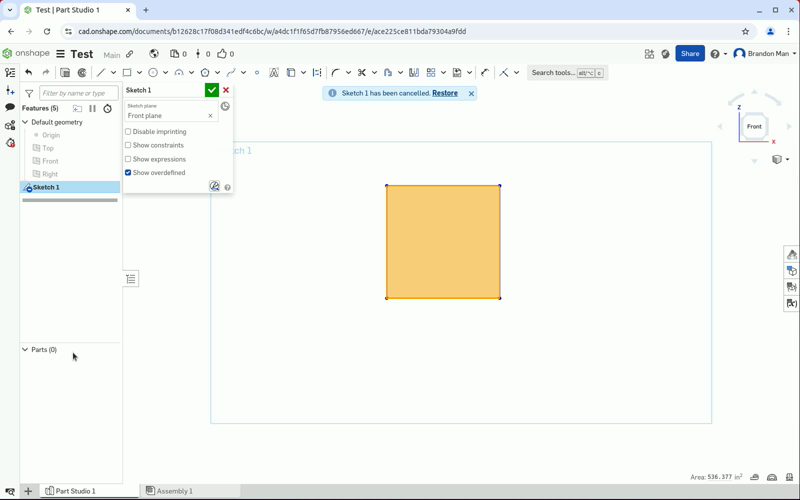
key(shift+e)
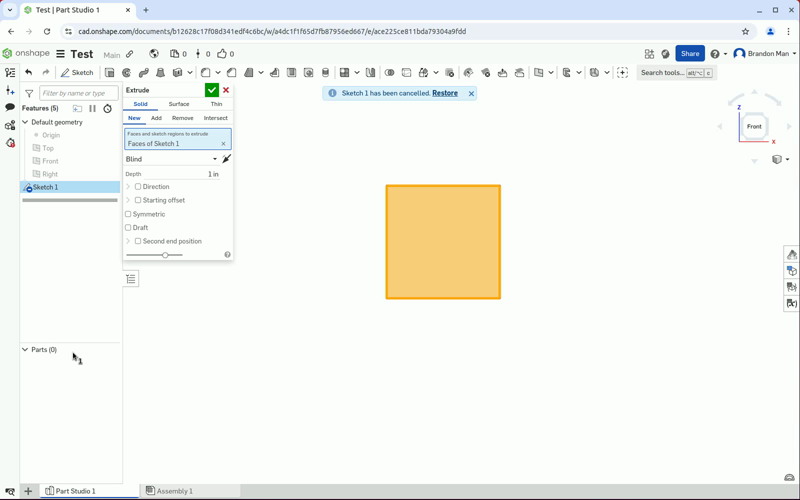
mouse_move(143, 106)
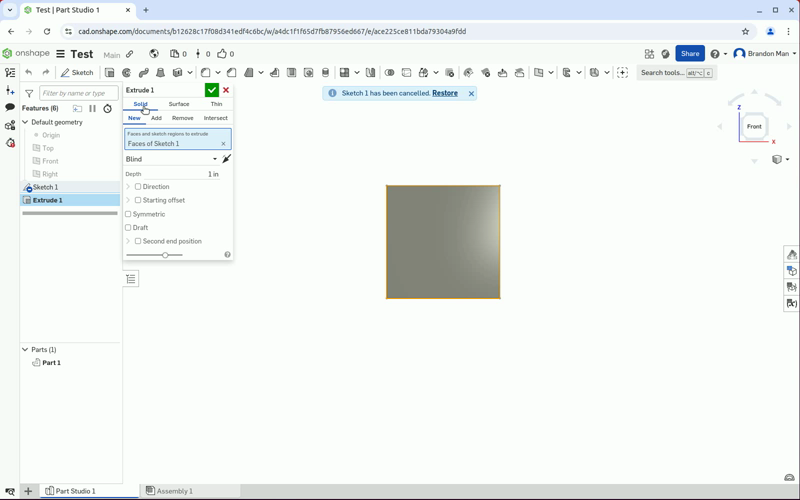
click(143, 106)
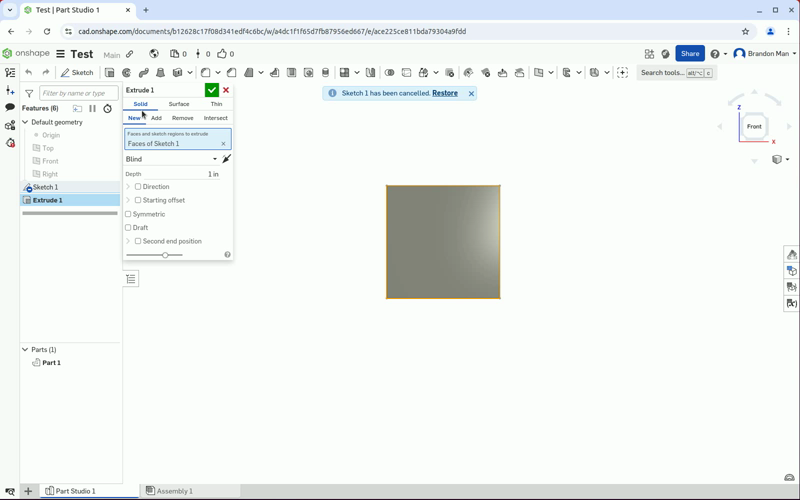
mouse_move(137, 120)
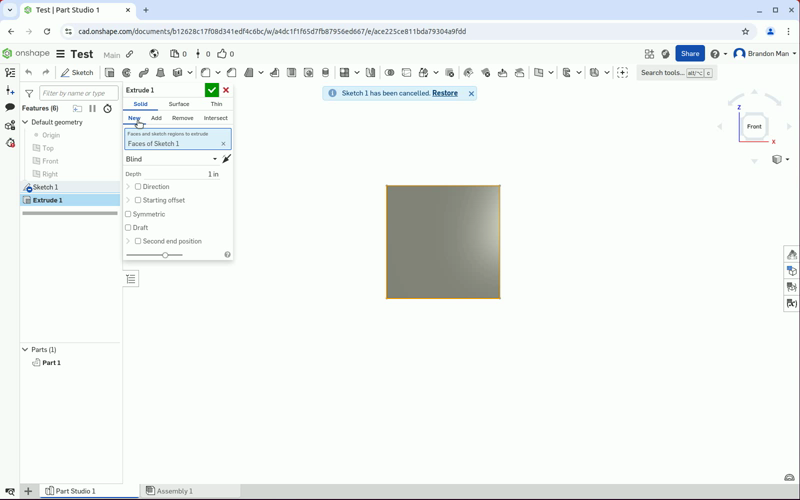
click(137, 120)
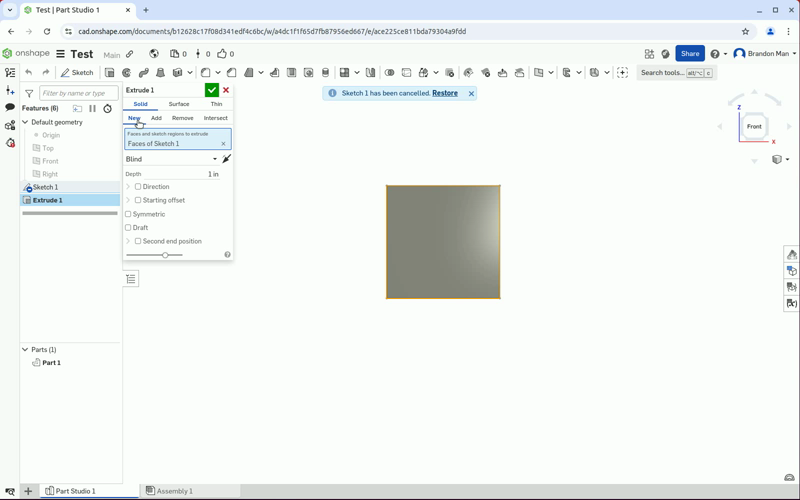
key(tab, 4)
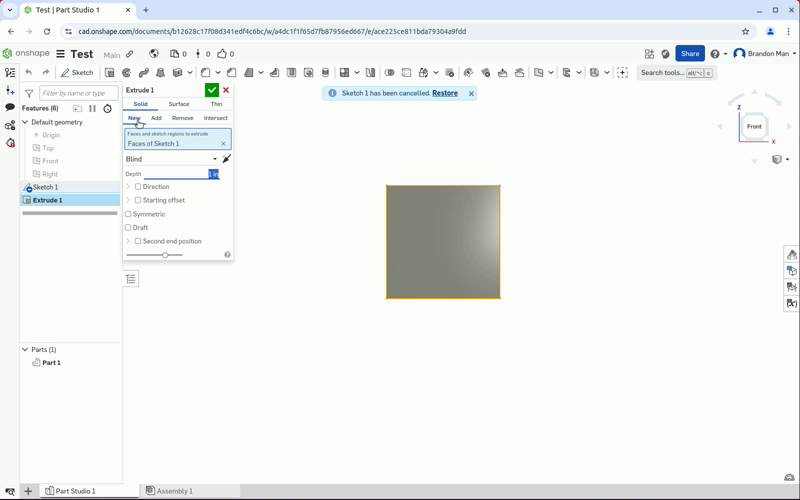
text(23.108)
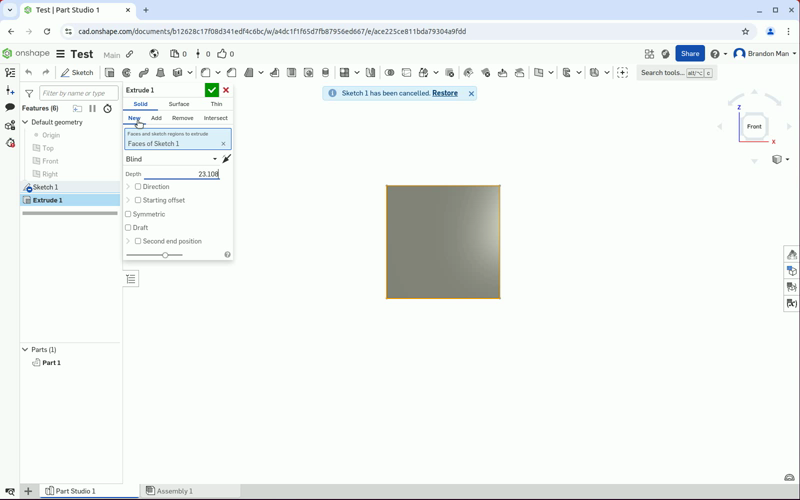
key(enter)
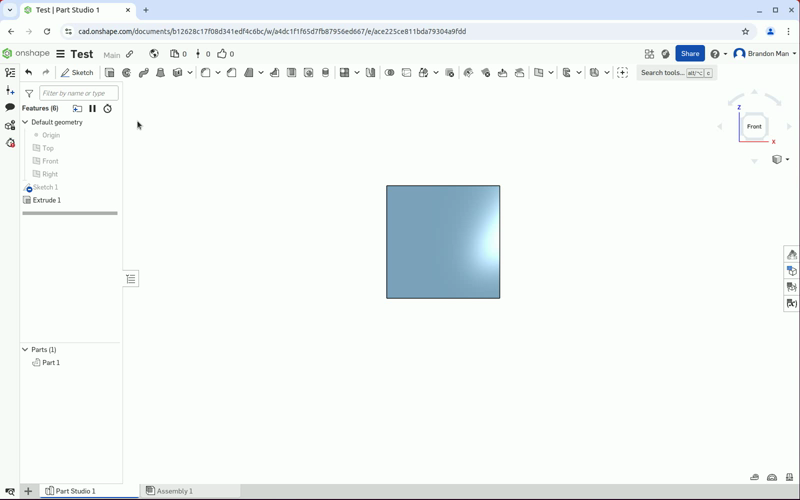
key(shift+h)
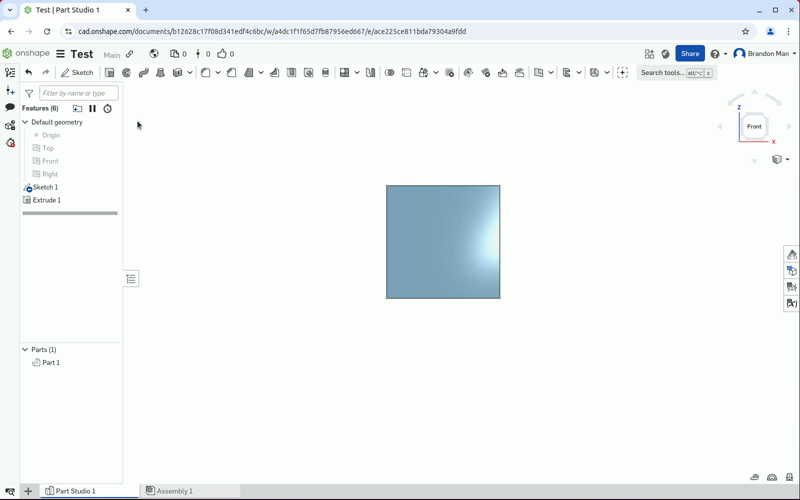
key(shift+h)
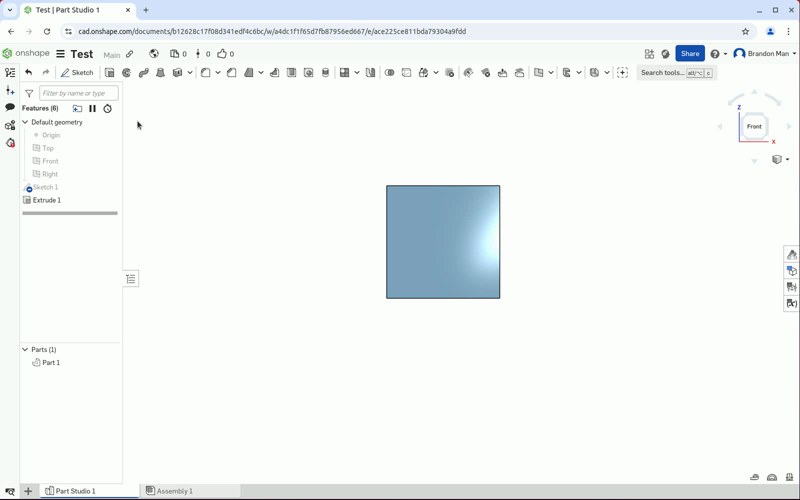
mouse_move(73, 189)
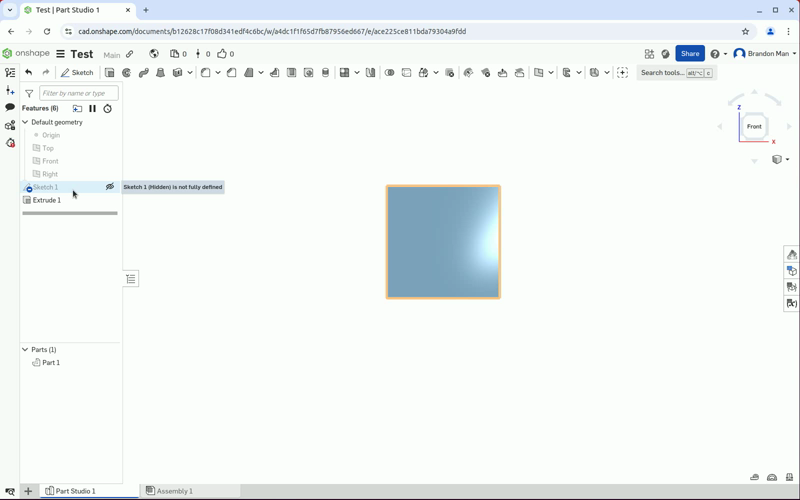
click(73, 189)
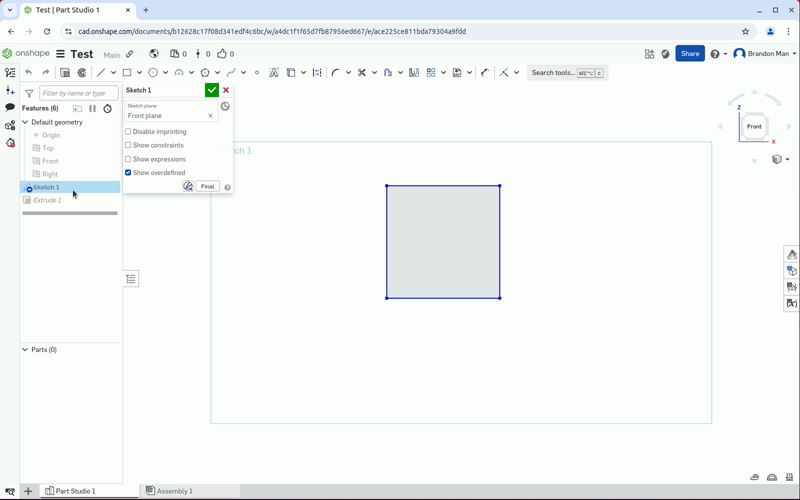
mouse_move(229, 92)
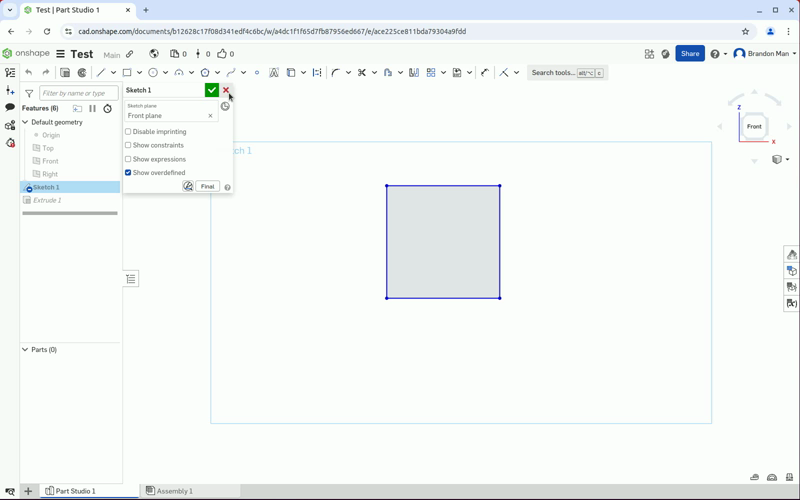
click(229, 92)
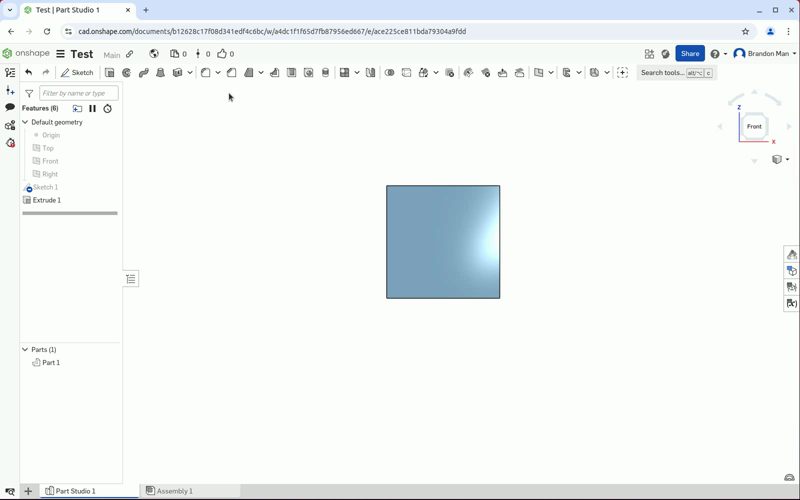
mouse_move(541, 75)
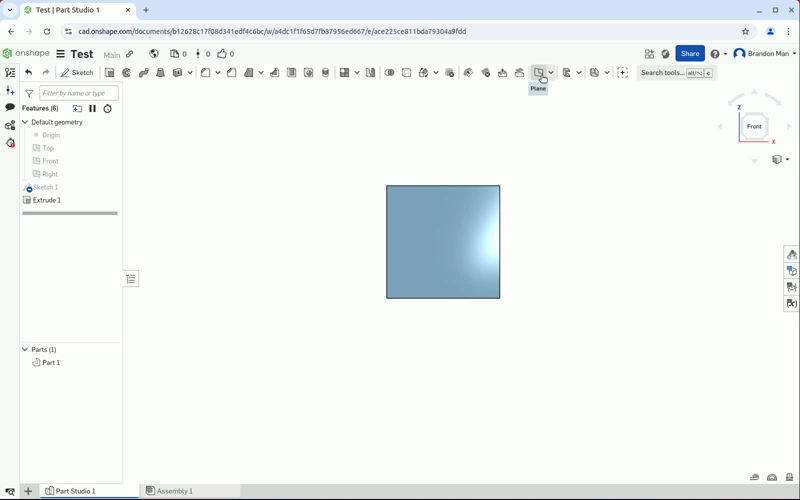
click(541, 75)
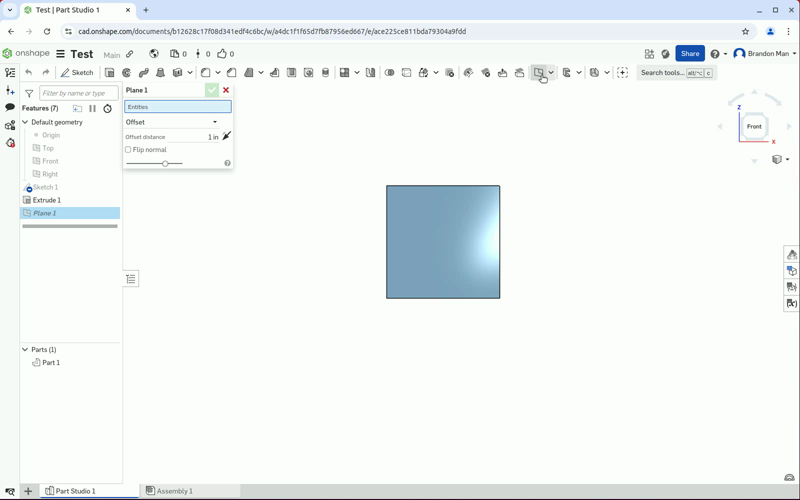
mouse_move(73, 163)
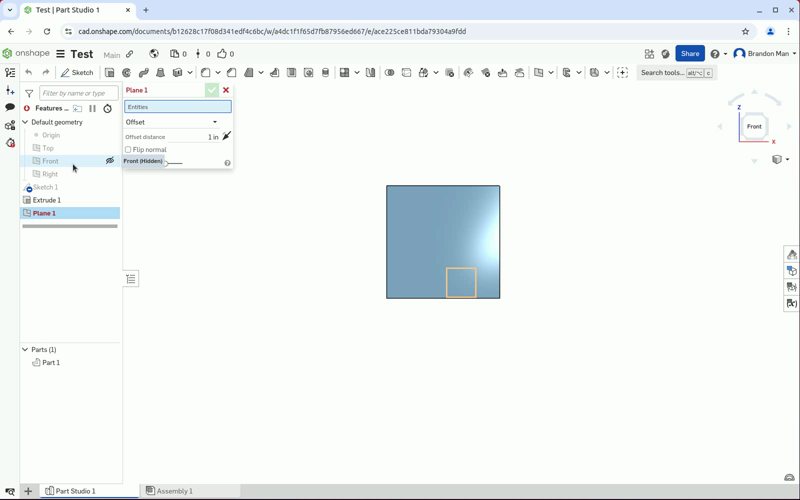
click(73, 163)
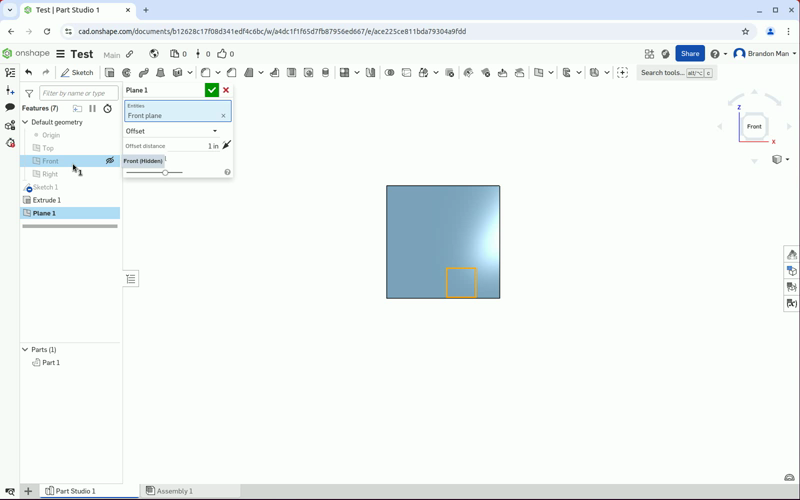
key(tab, 2)
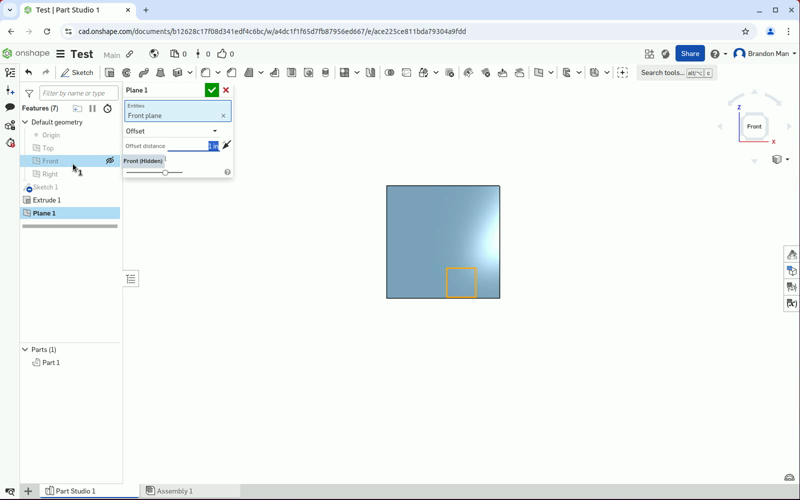
text(23.108)
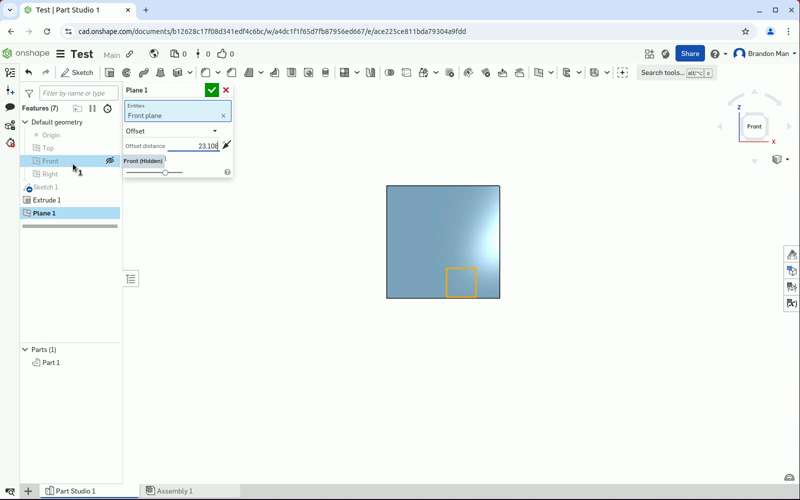
key(enter, 2)
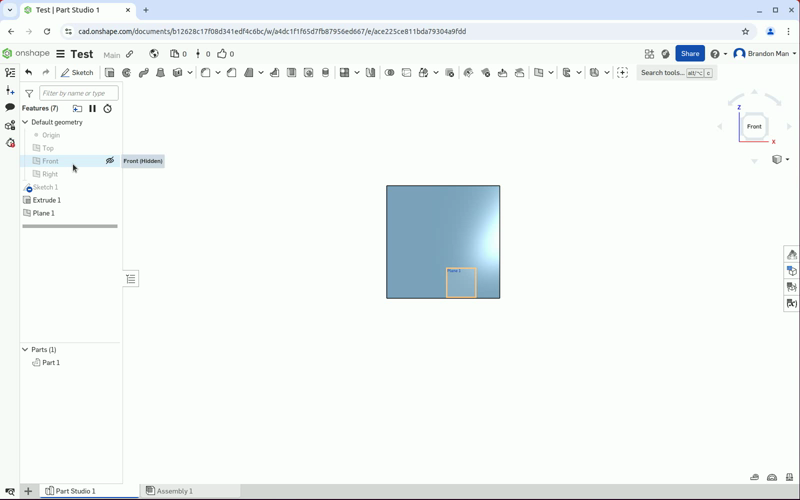
key(shift+s)
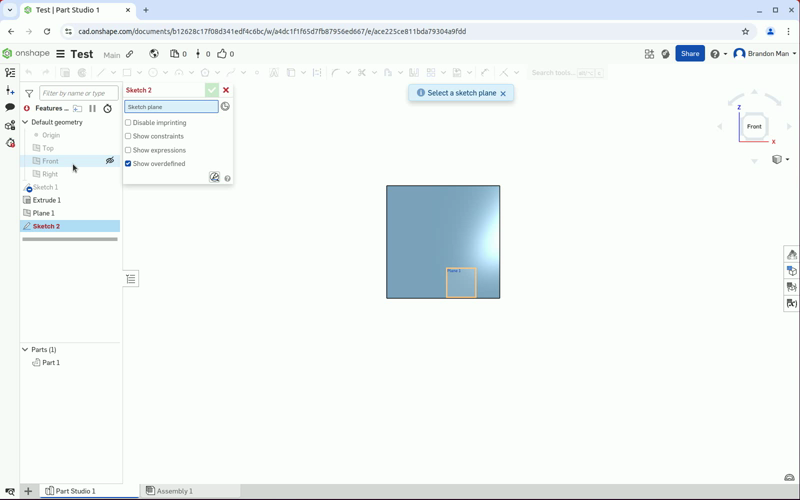
mouse_move(73, 215)
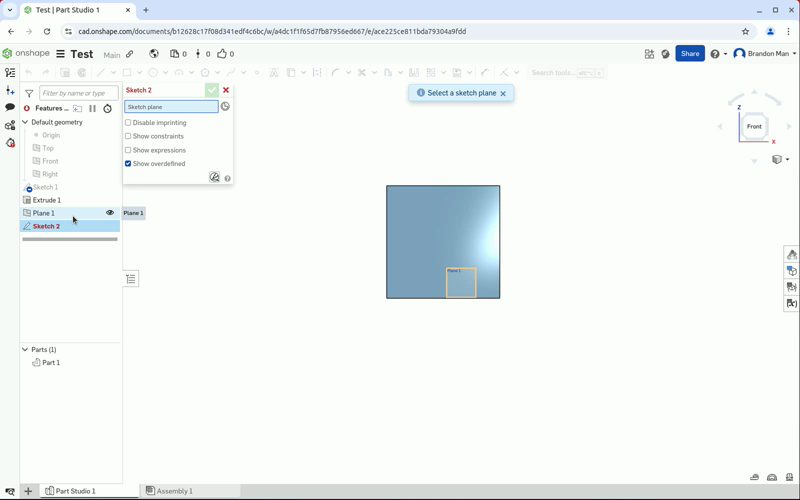
click(73, 215)
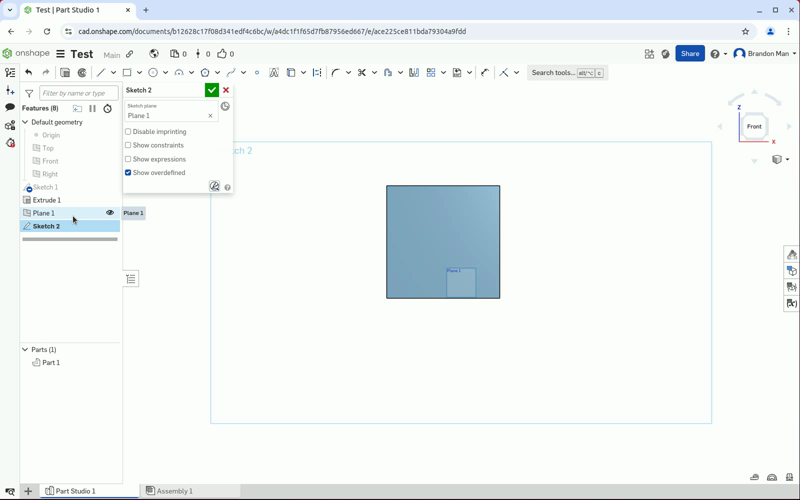
mouse_move(73, 352)
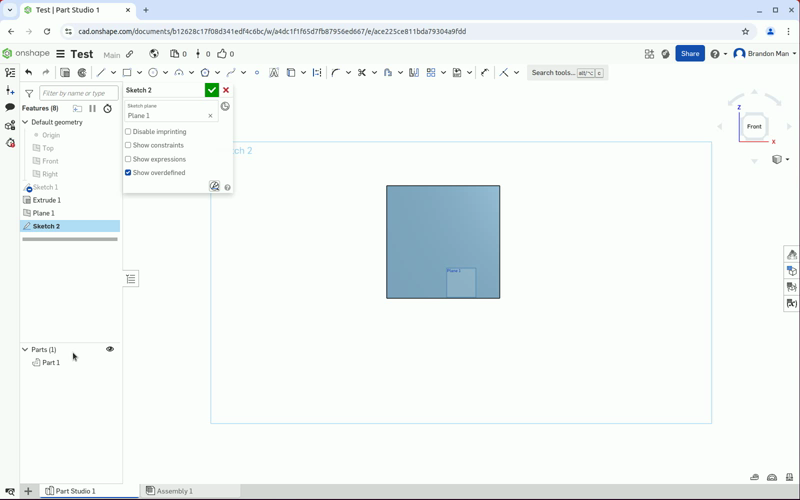
key(y)
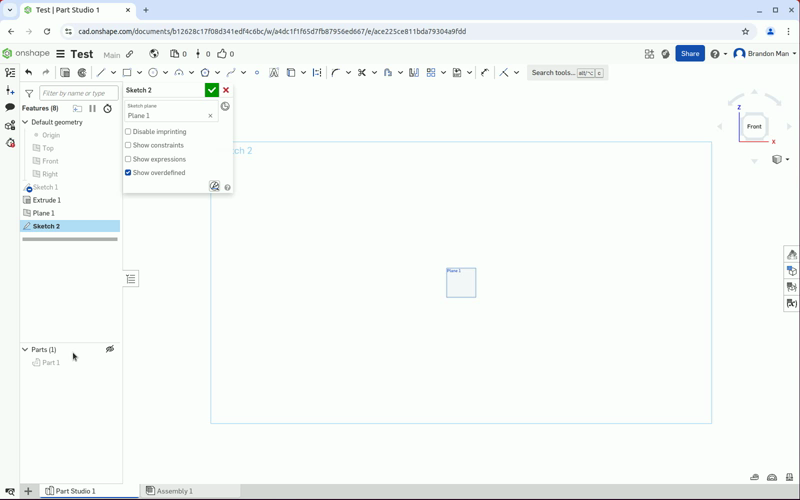
key(l)
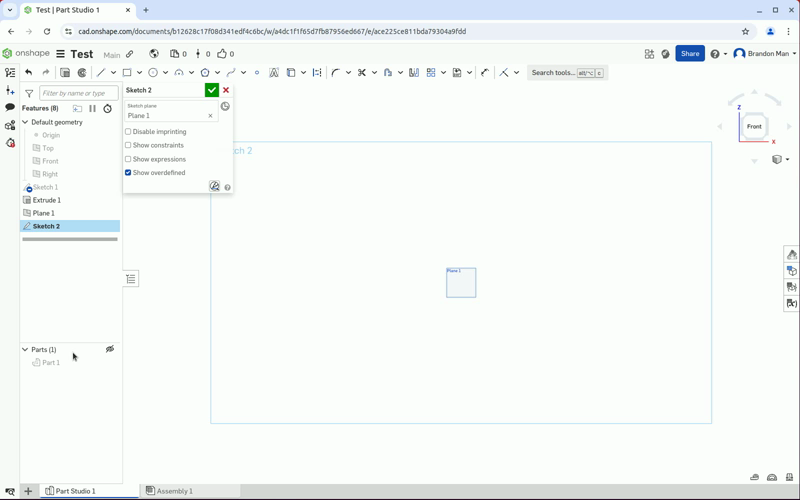
key_down(shift)
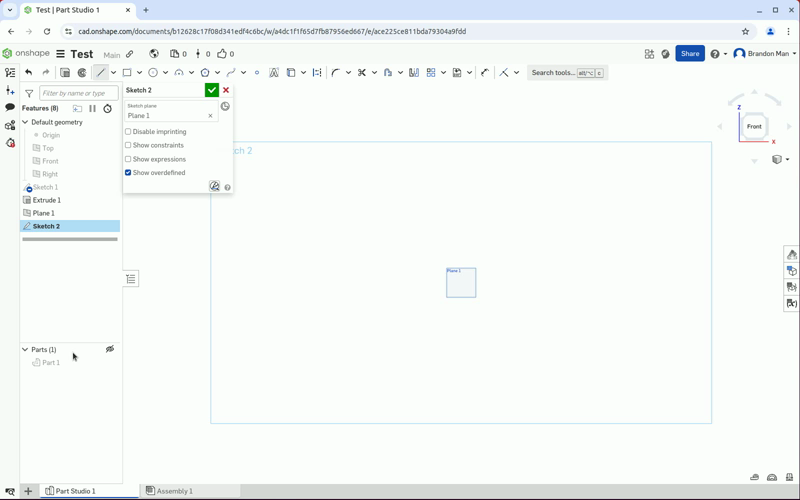
mouse_move(443, 241)
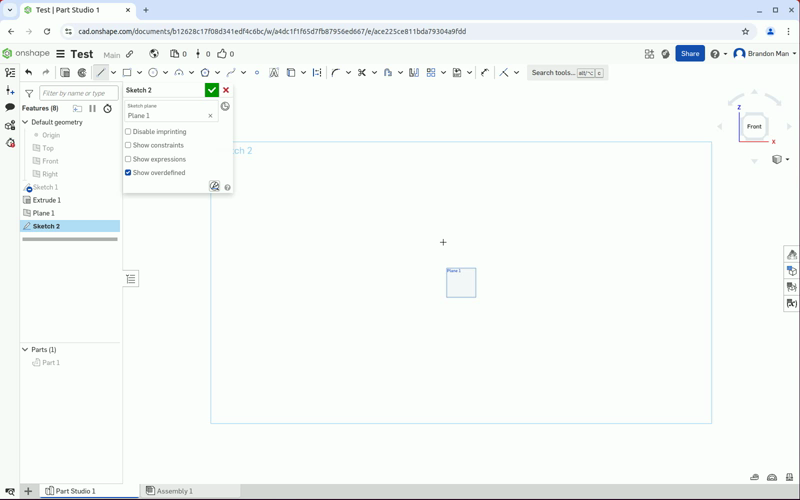
click(443, 241)
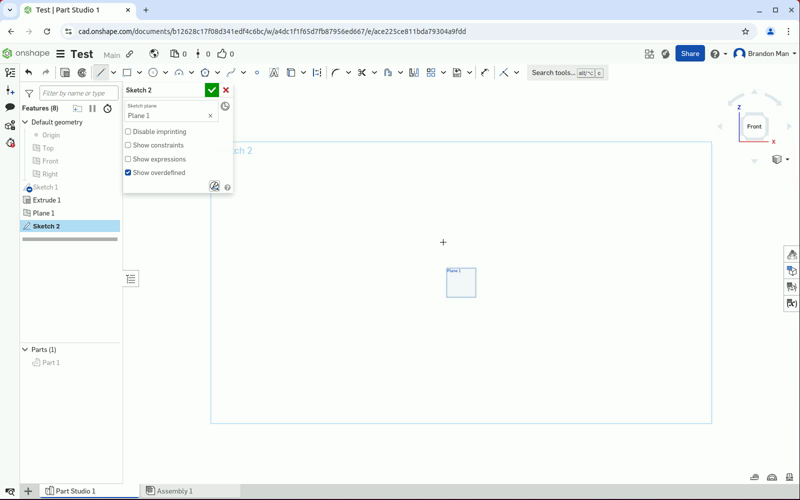
key_up(shift)
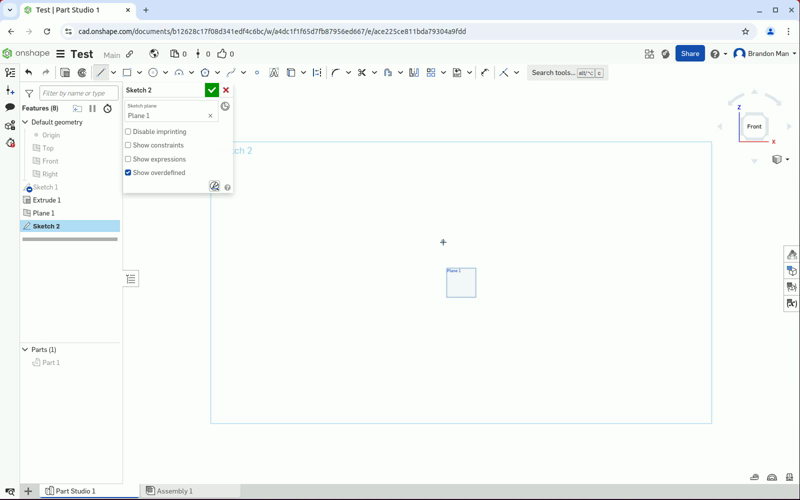
key_down(shift)
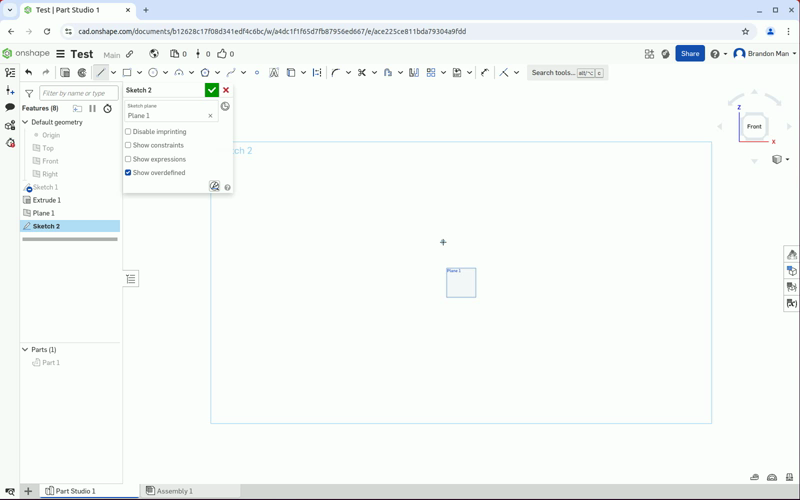
mouse_move(473, 241)
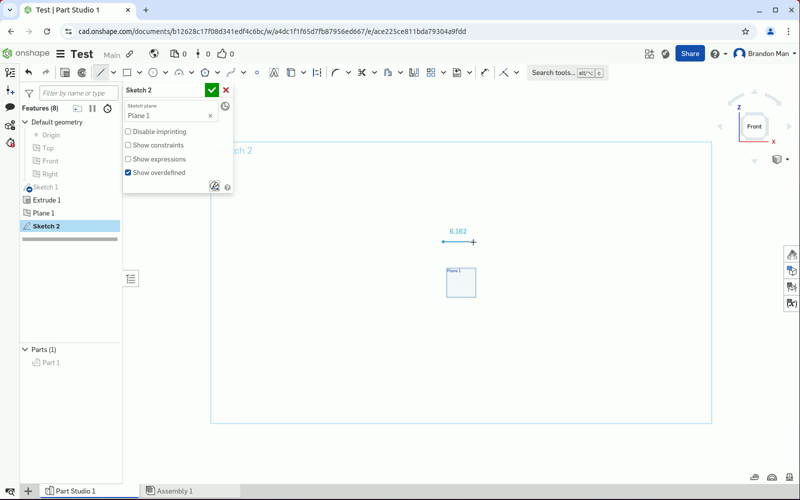
mouse_move(500, 241)
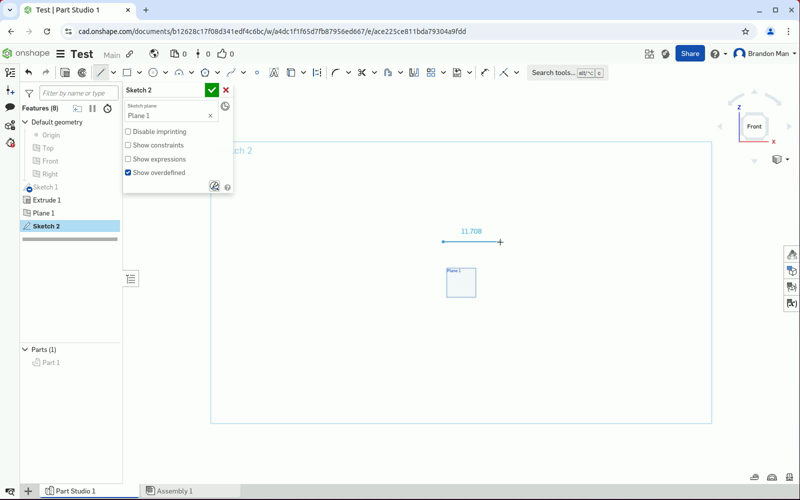
click(500, 241)
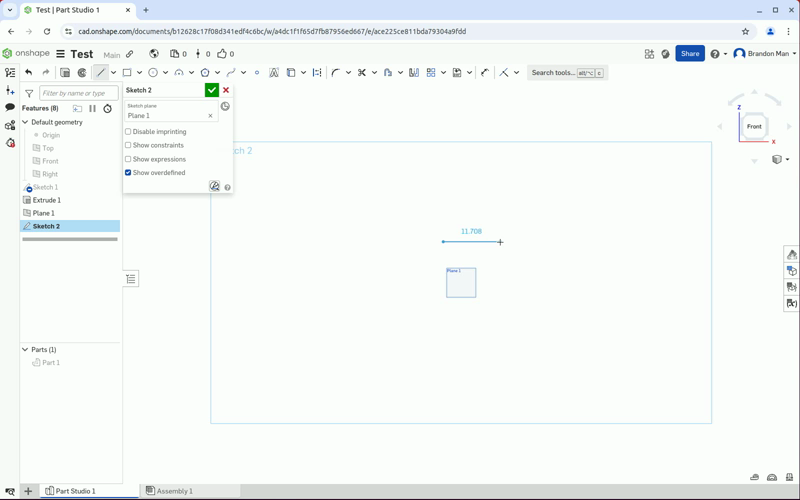
key_up(shift)
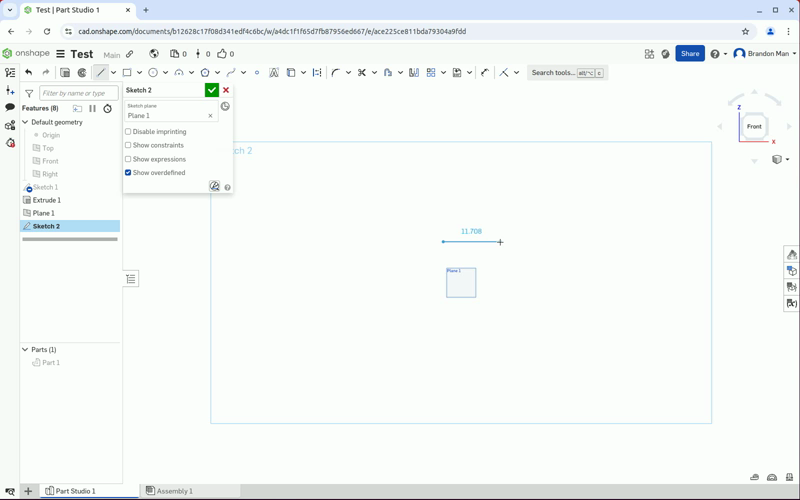
key_down(shift)
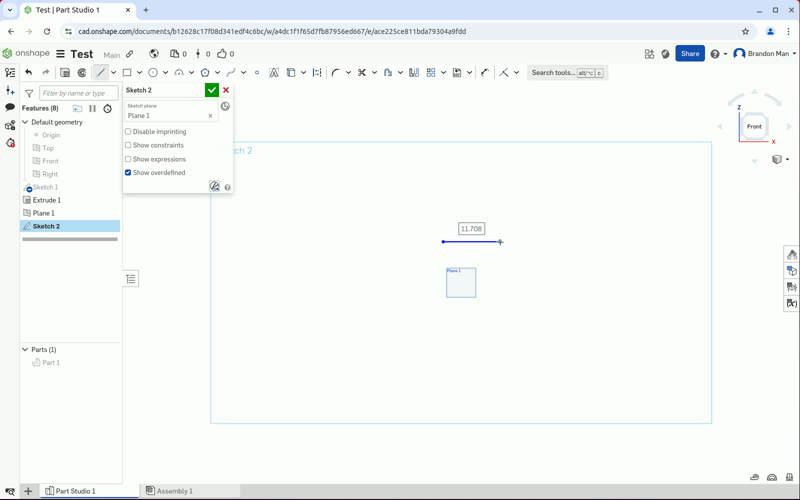
mouse_move(530, 241)
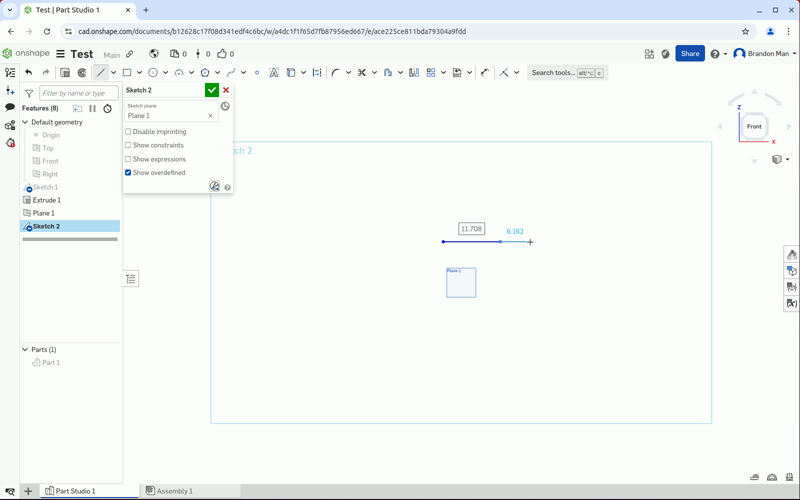
mouse_move(500, 185)
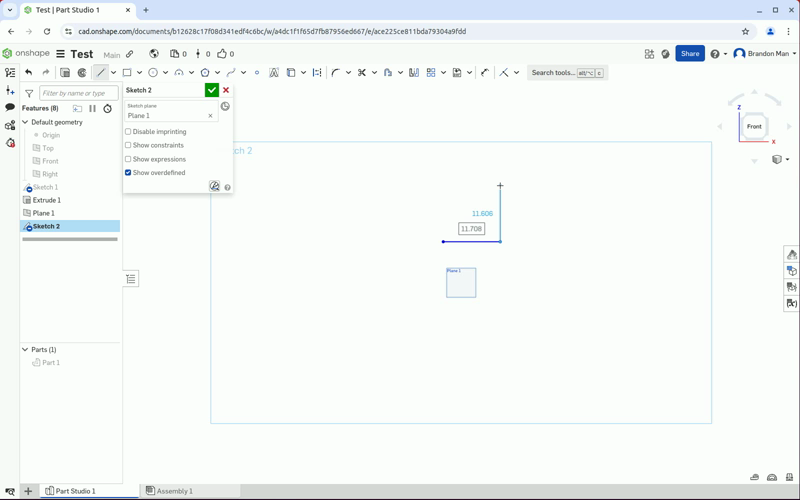
click(500, 185)
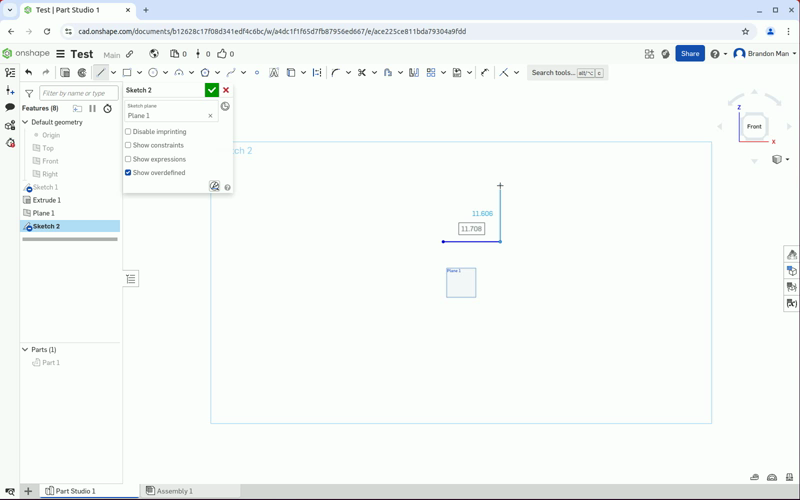
key_up(shift)
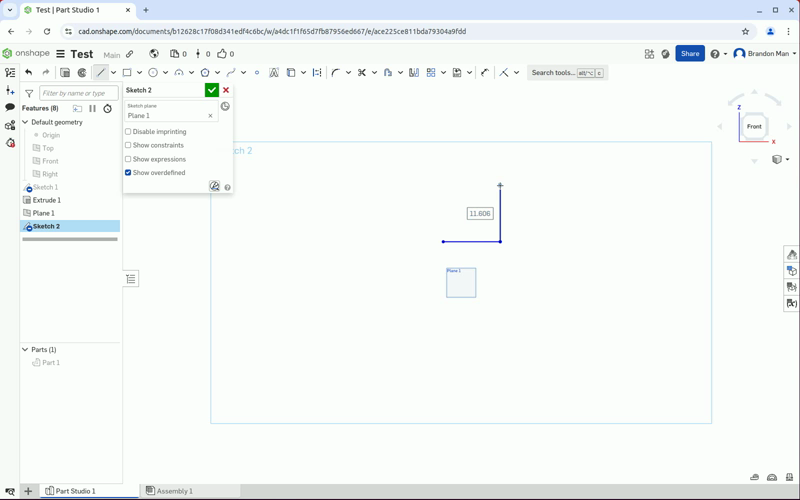
key_down(shift)
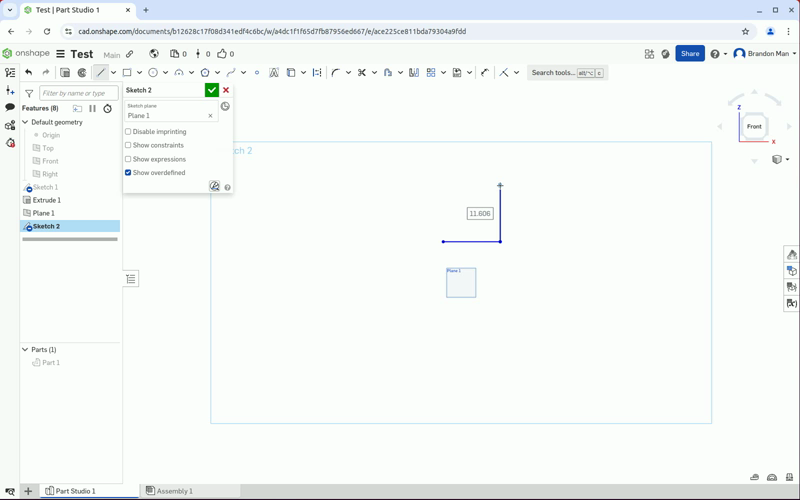
mouse_move(530, 185)
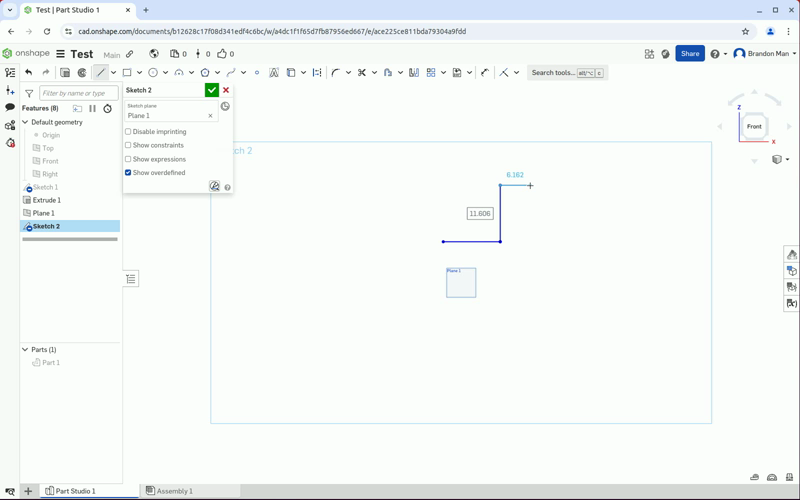
mouse_move(443, 185)
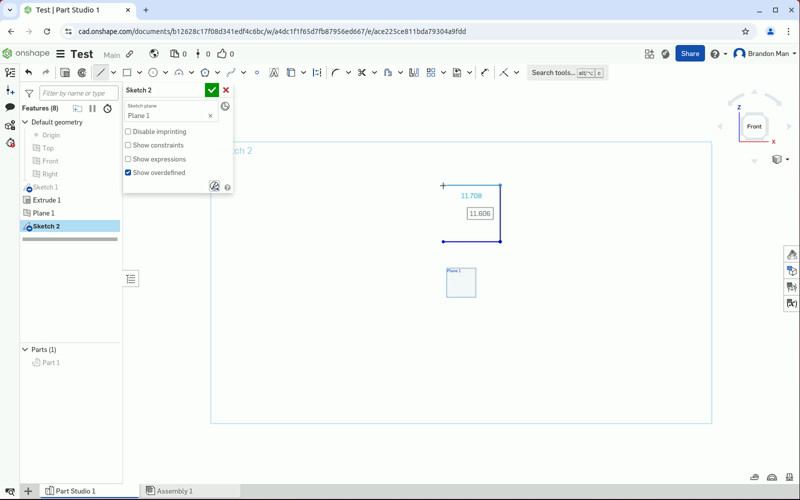
click(443, 185)
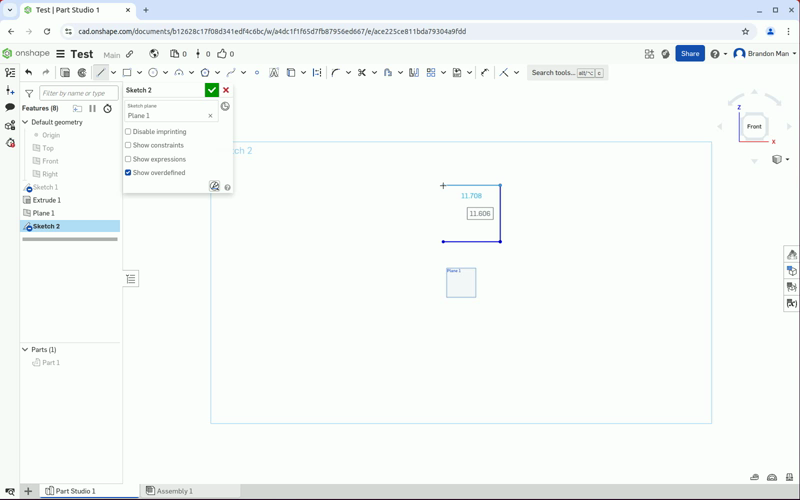
key_up(shift)
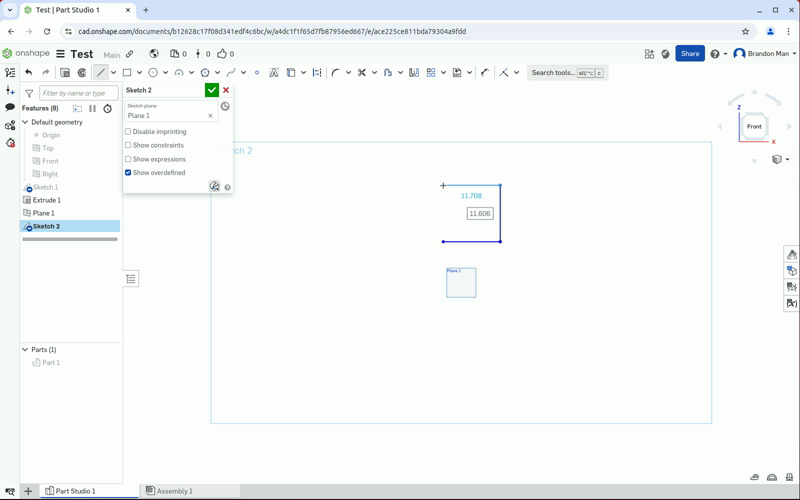
mouse_move(473, 185)
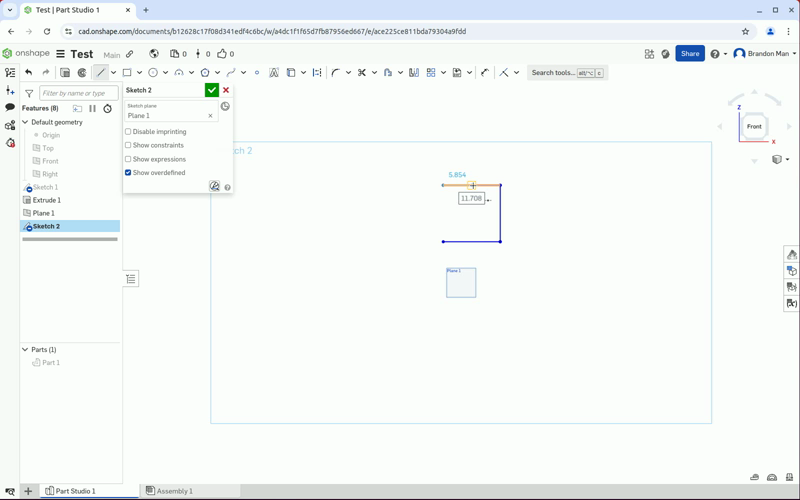
key_down(shift)
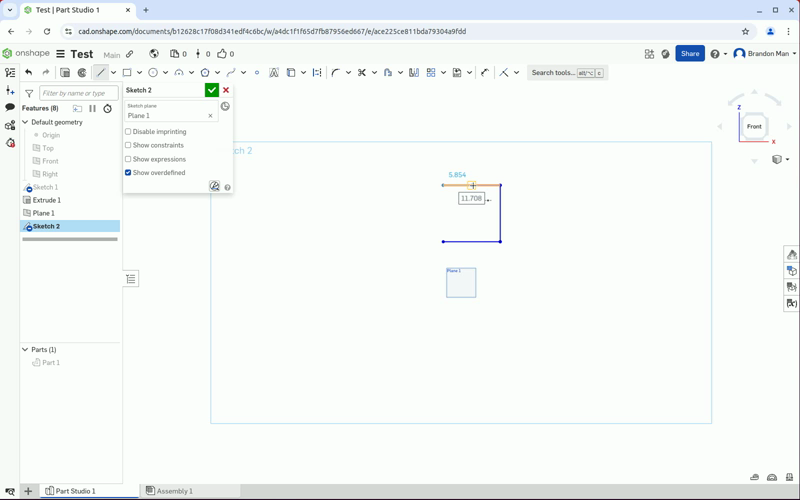
mouse_move(443, 241)
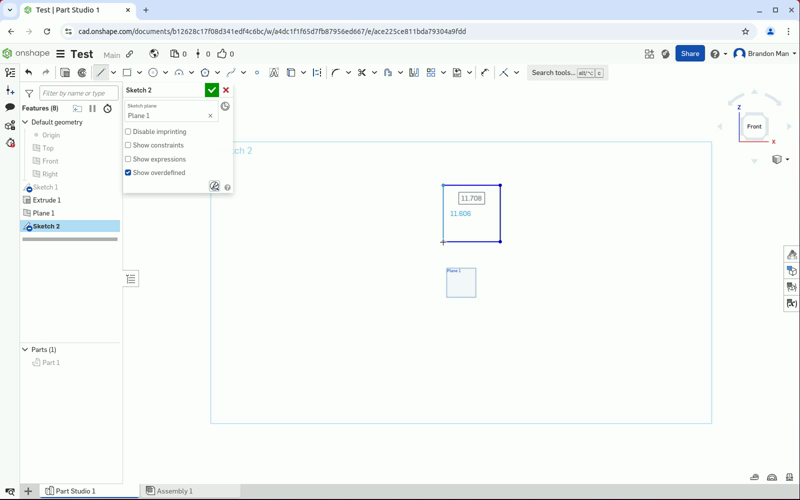
key_up(shift)
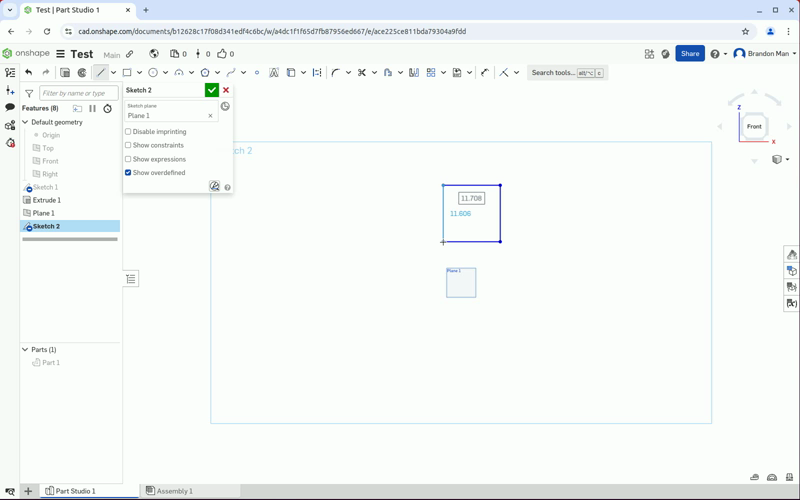
click(443, 241)
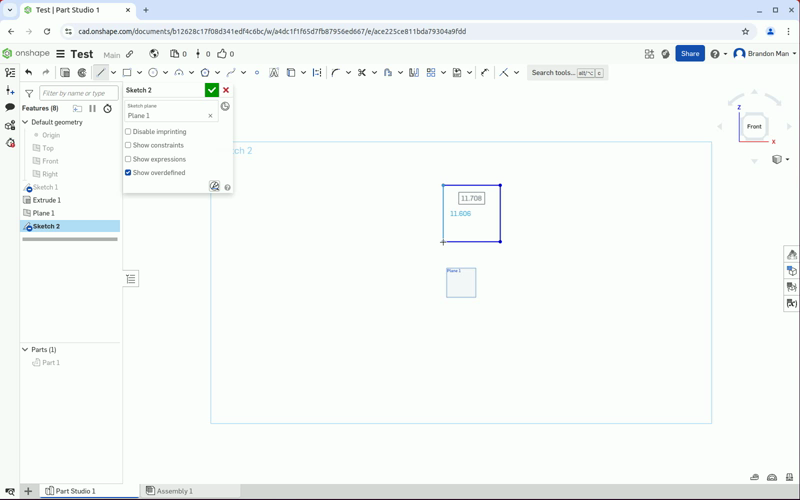
key(esc)
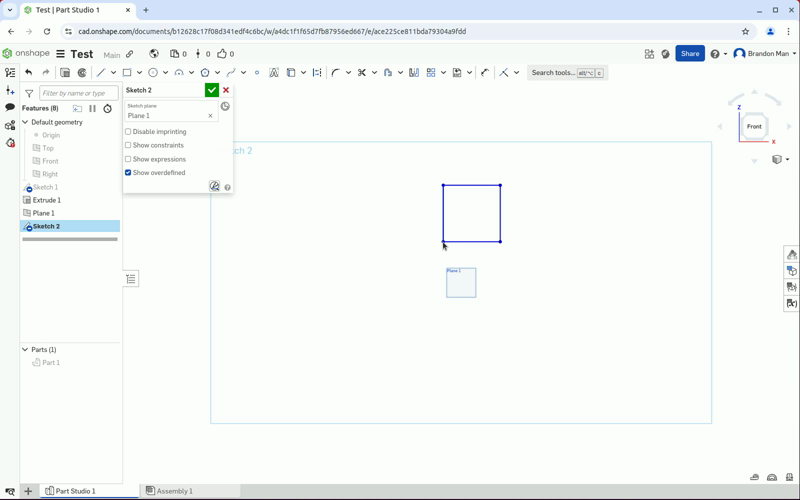
mouse_move(496, 203)
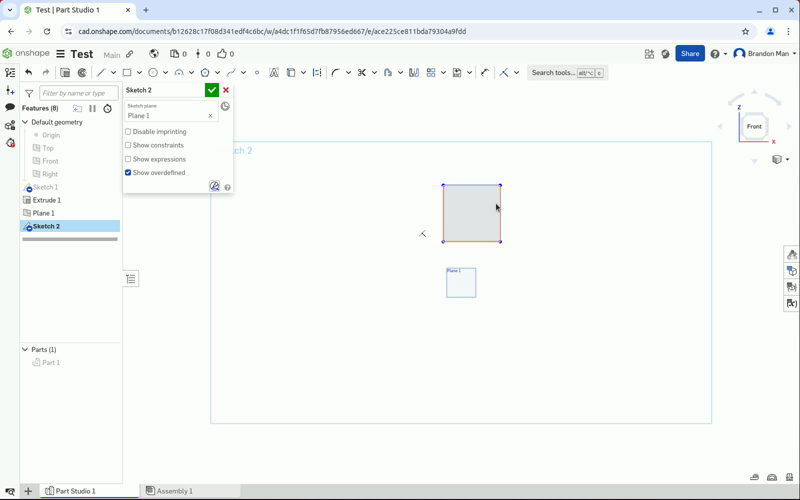
click(496, 203)
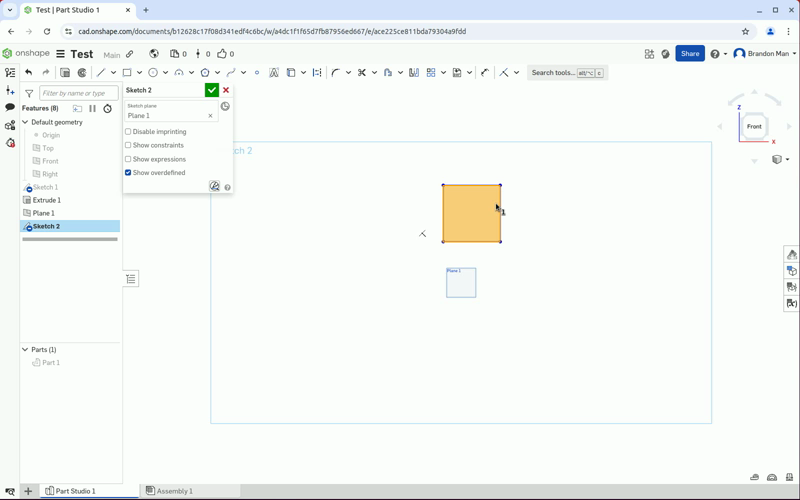
mouse_move(73, 352)
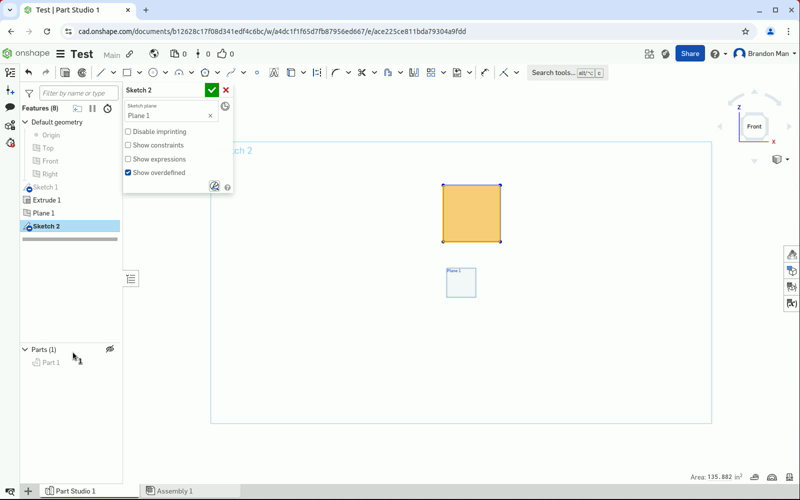
key(shift+y)
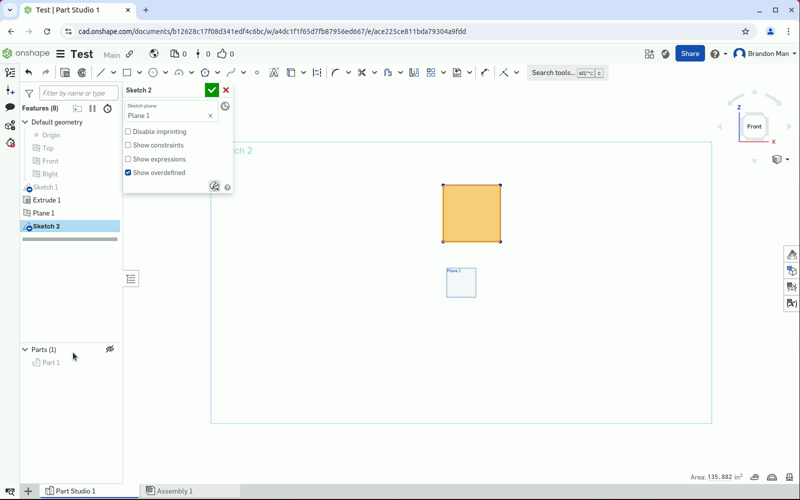
key(shift+e)
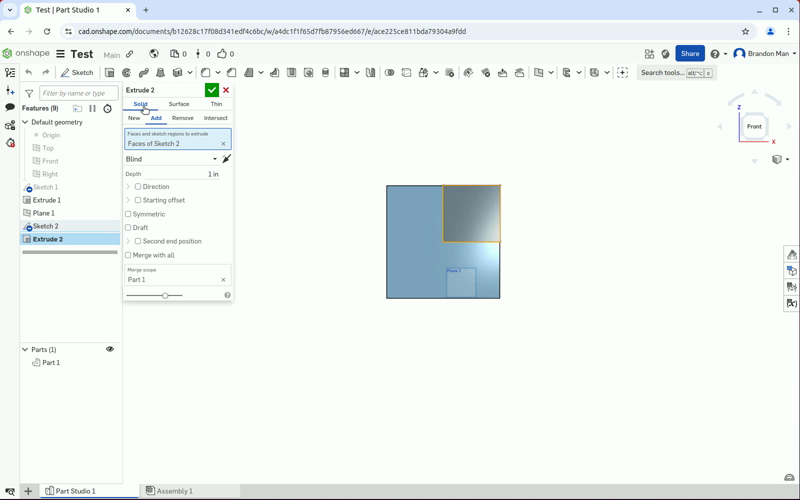
mouse_move(143, 106)
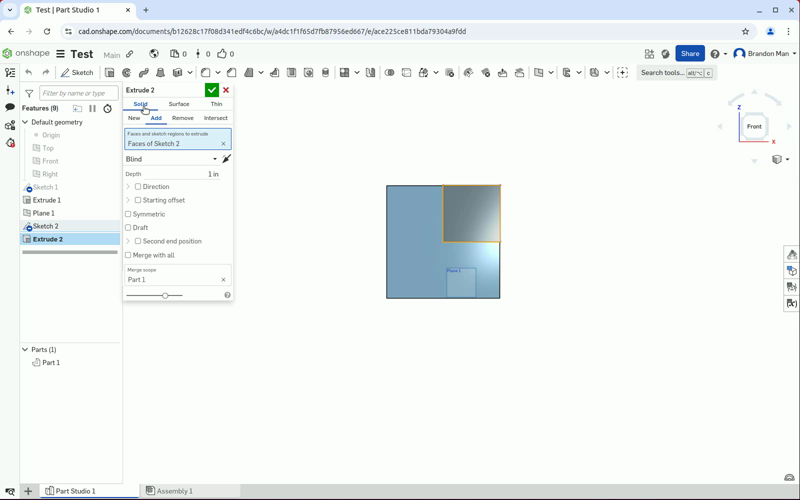
click(143, 106)
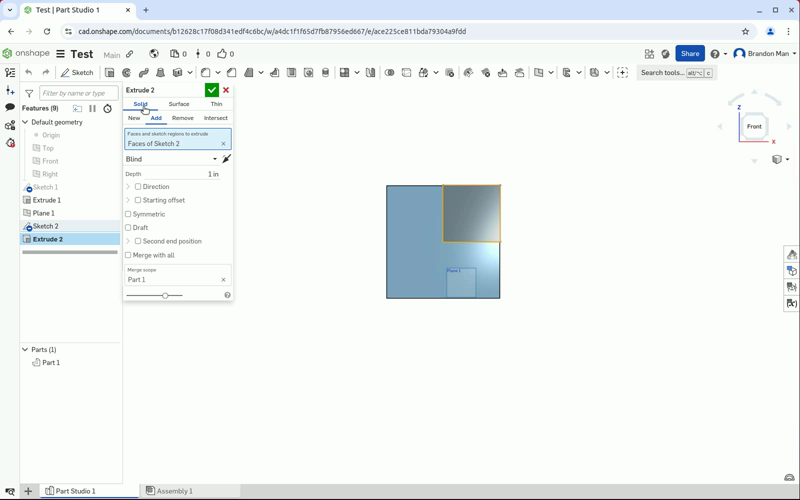
mouse_move(186, 120)
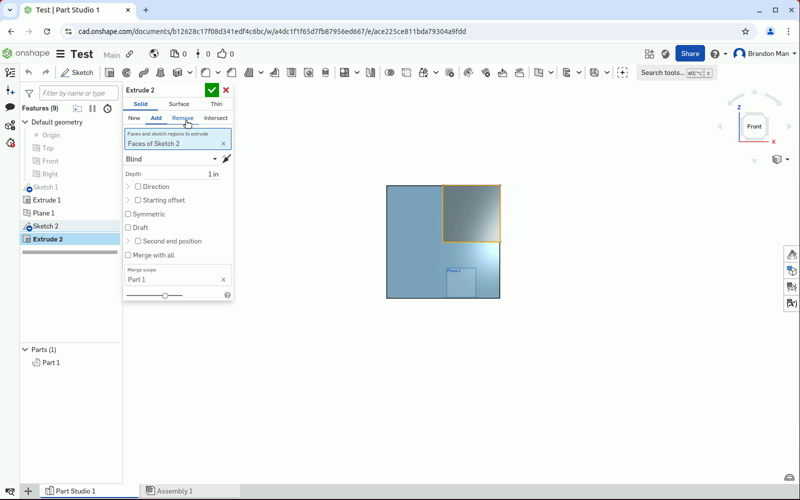
click(186, 120)
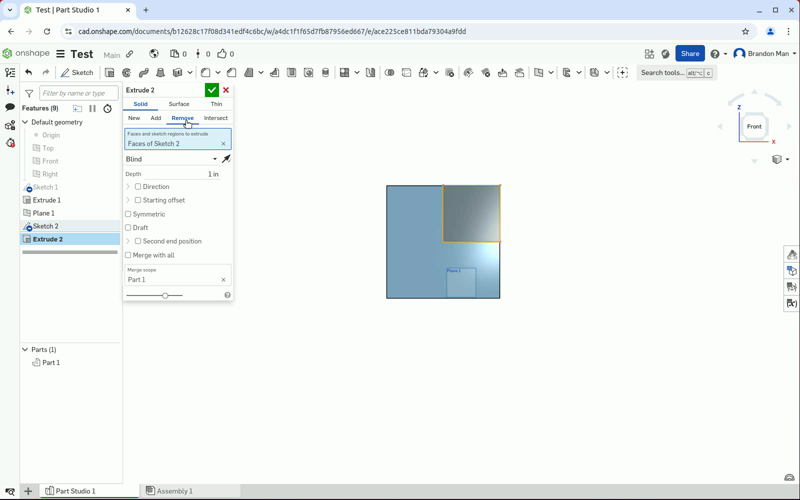
key(tab, 4)
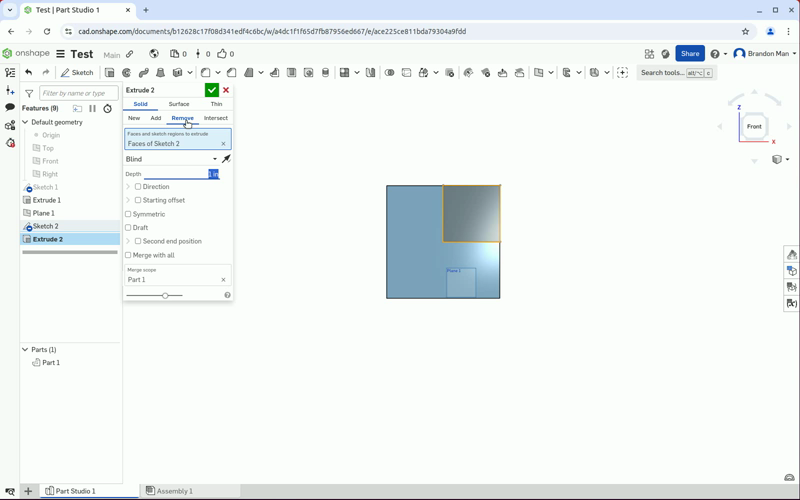
text(11.554)
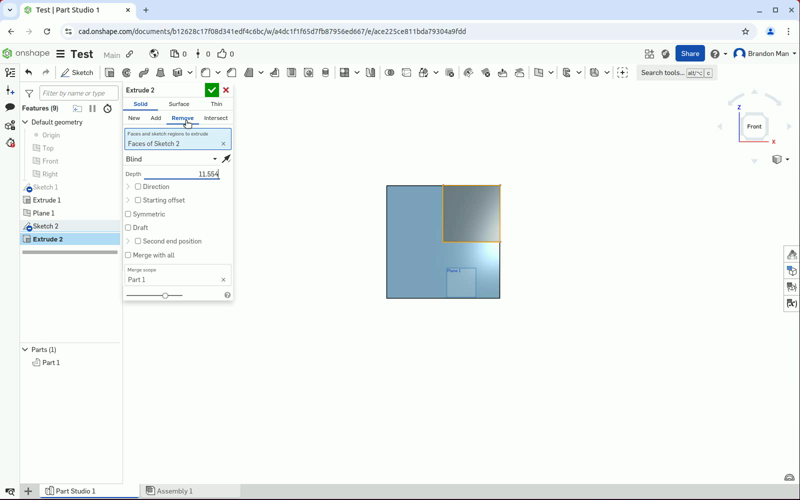
key(tab, 6)
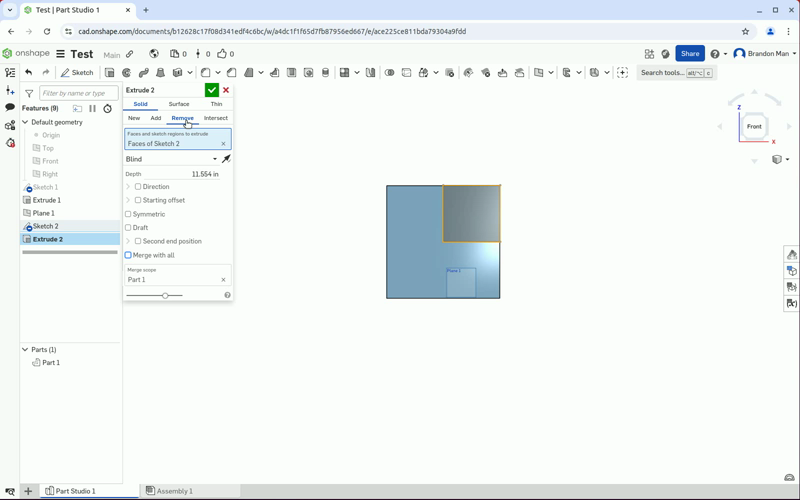
key(space)
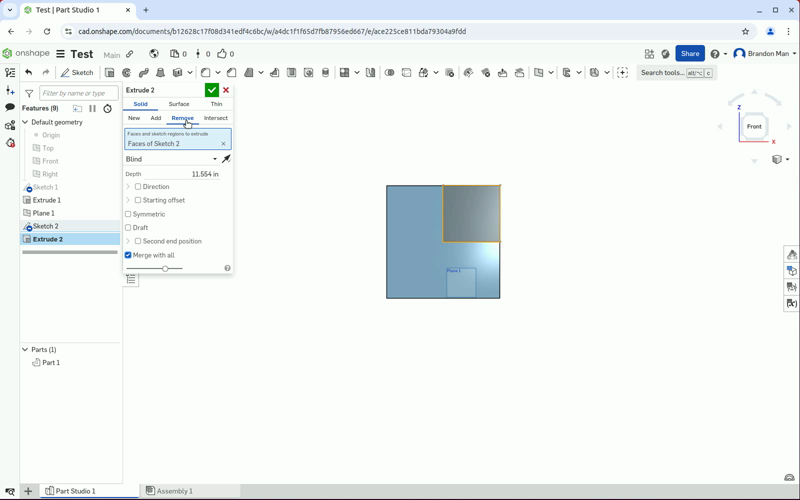
key(enter)
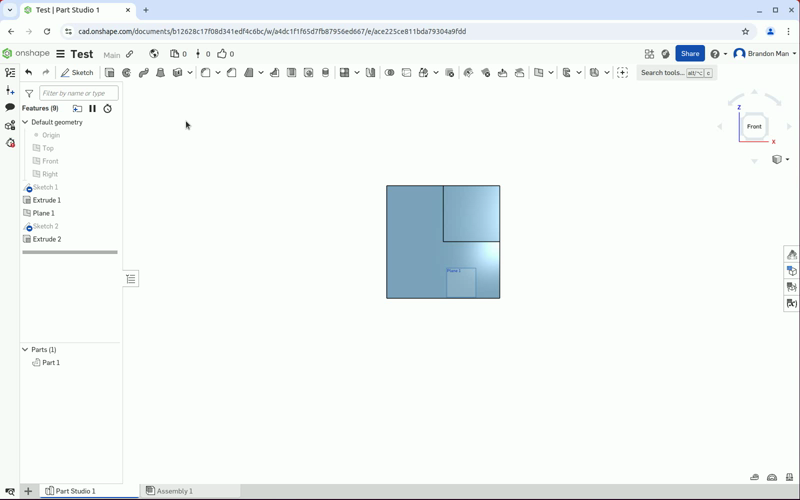
key(shift+h)
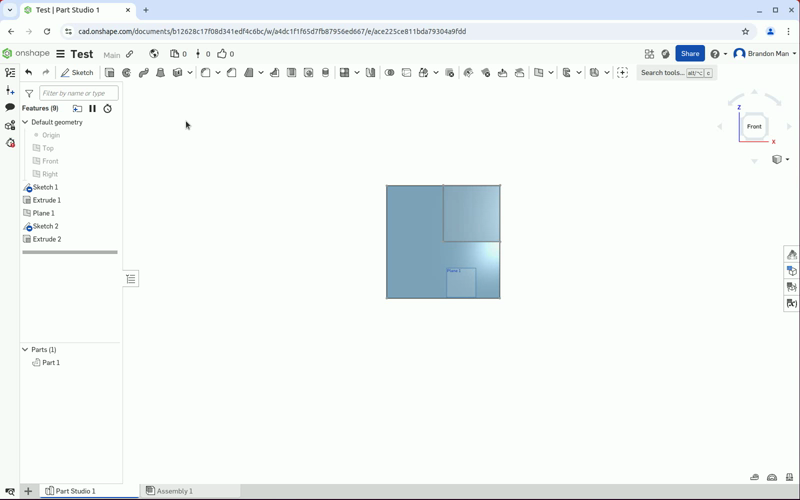
key(shift+h)
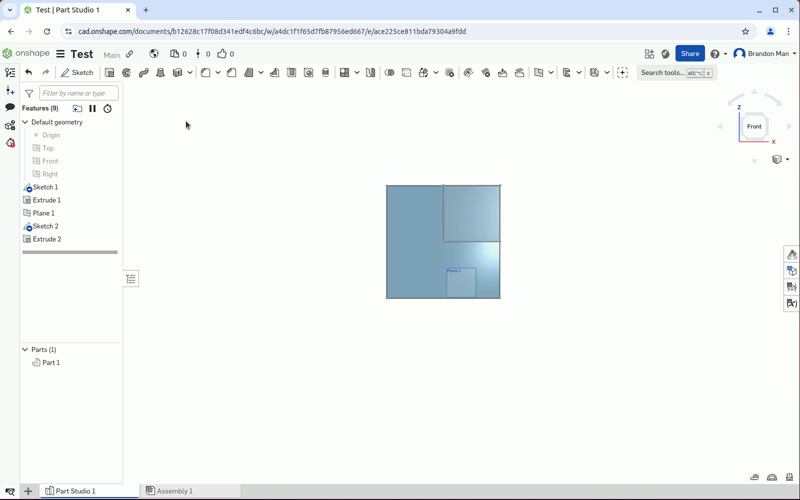
key(shift+7)
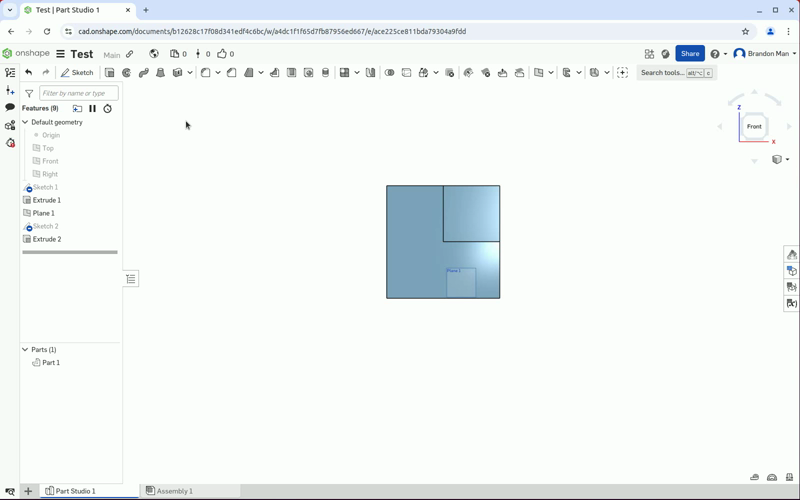
key(left, 2)
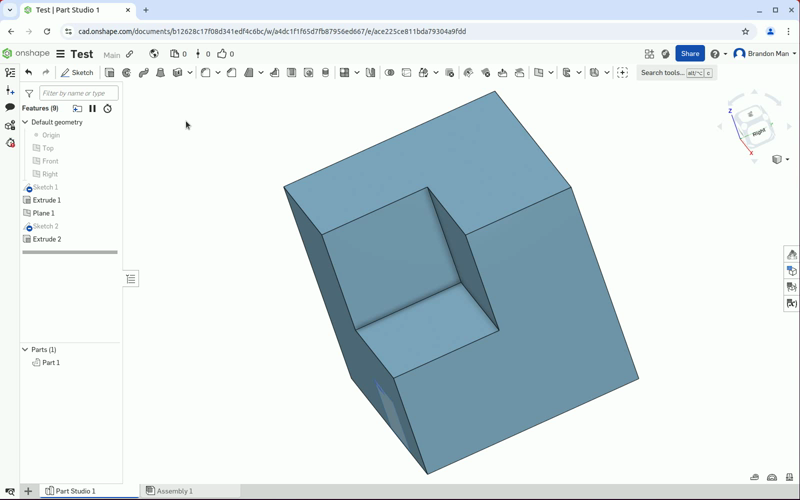
key(down, 2)
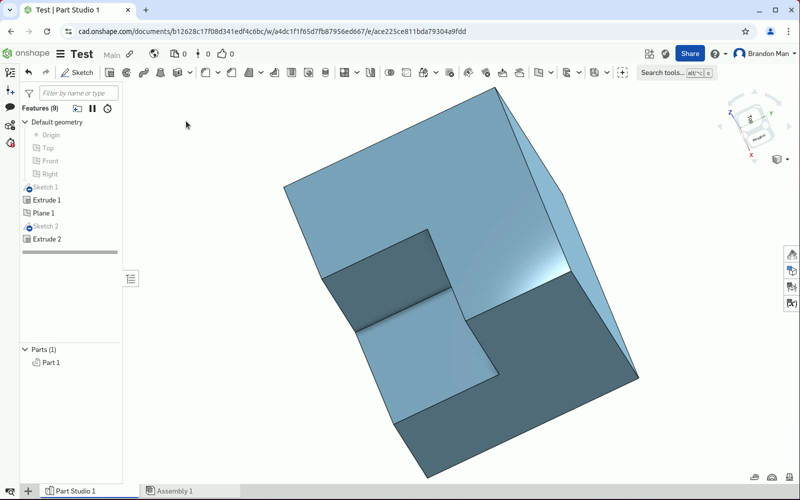
key(up, 2)
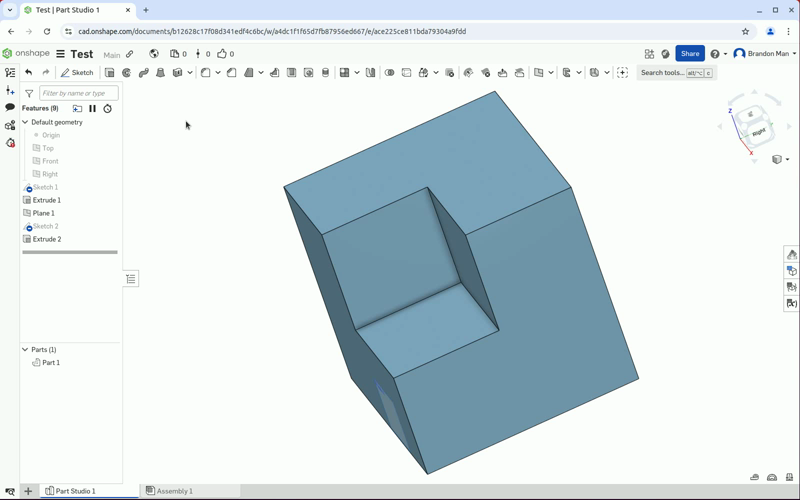
key(right, 2)
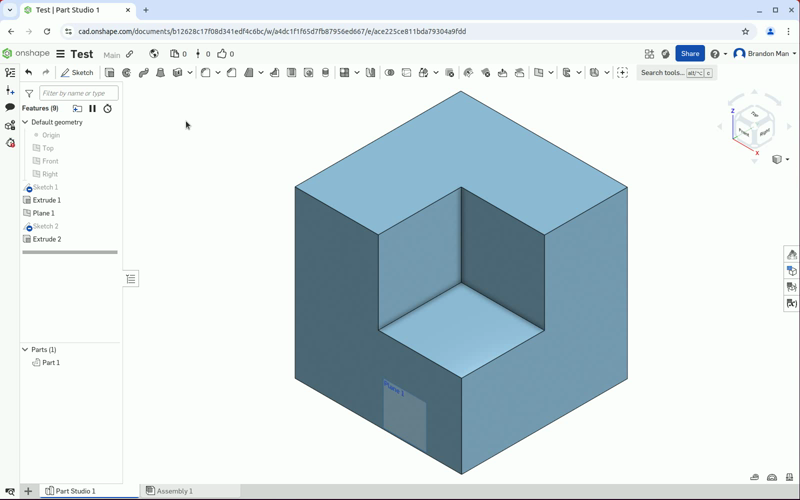
mouse_move(73, 189)
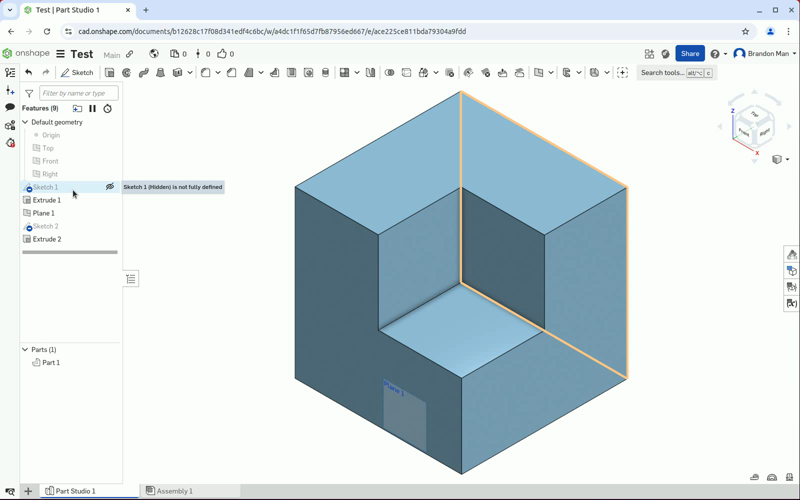
click(73, 189)